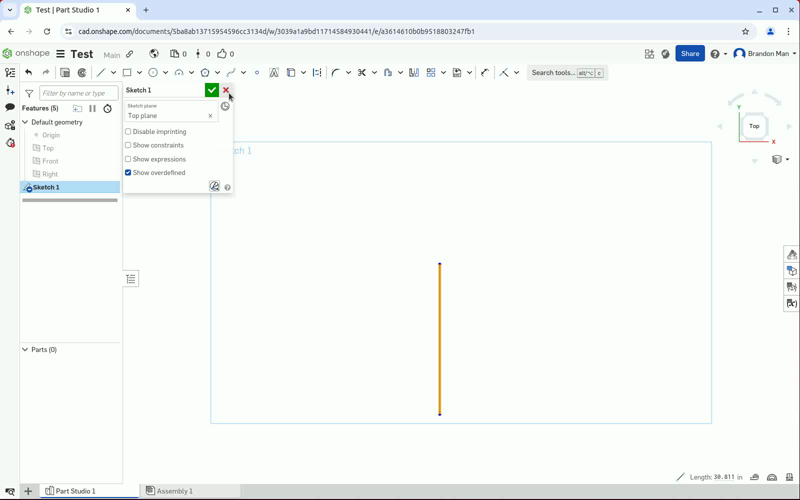
key(shift+h)
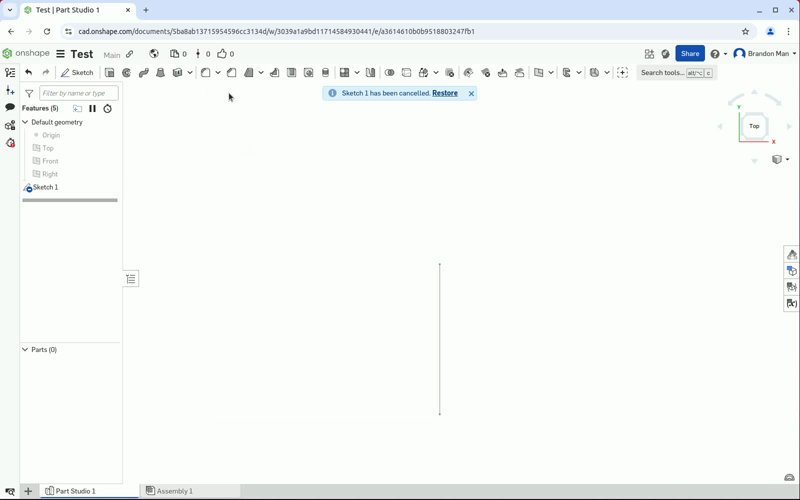
key(shift+s)
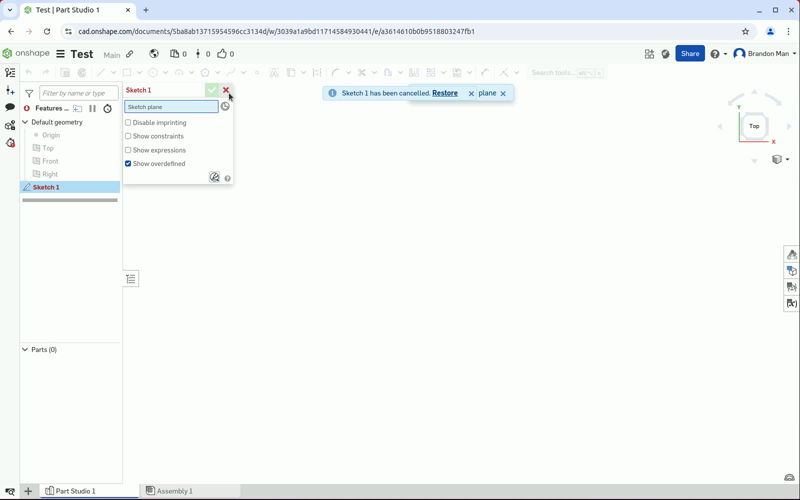
mouse_move(73, 150)
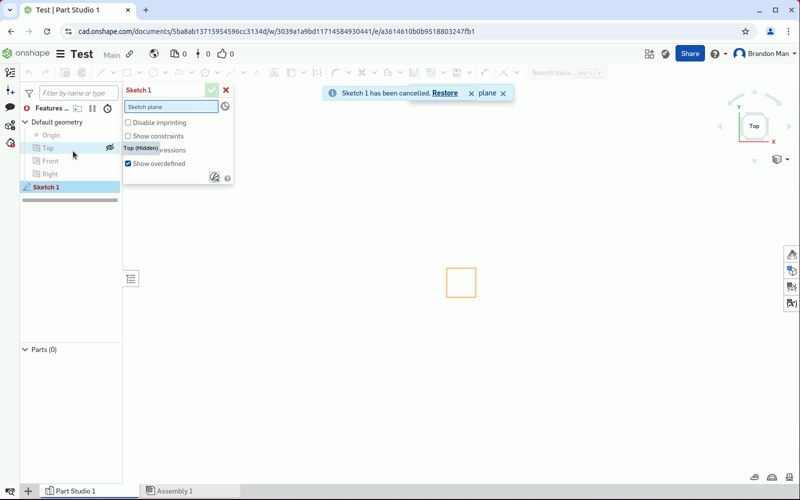
click(73, 150)
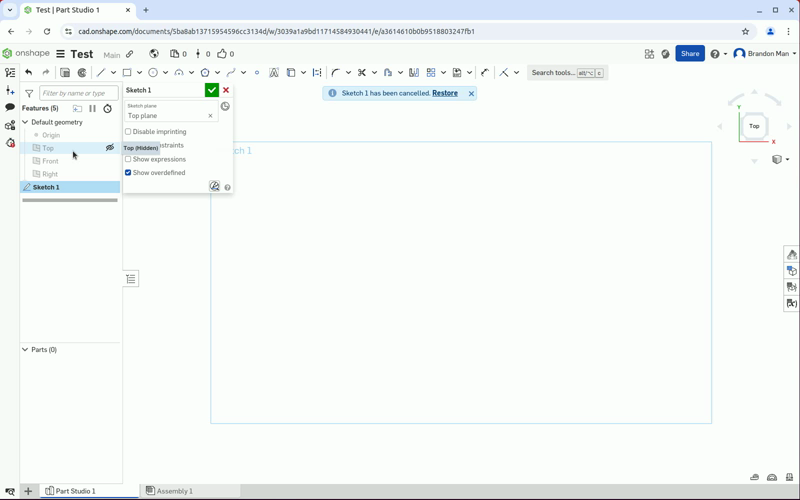
mouse_move(73, 352)
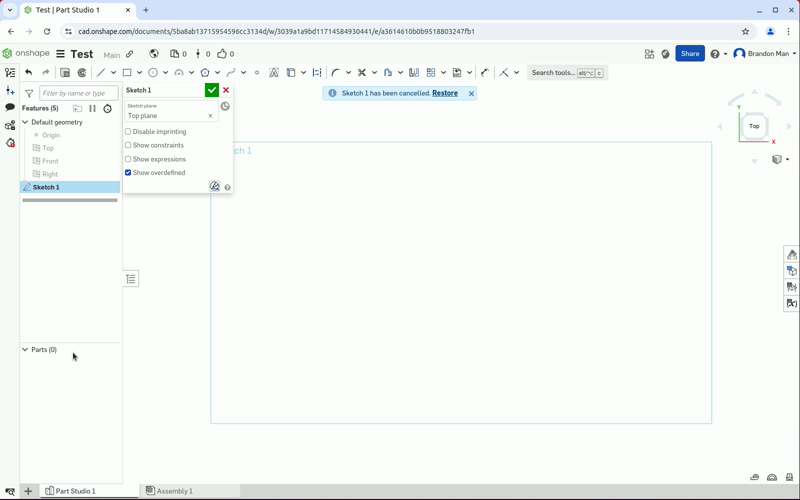
key(y)
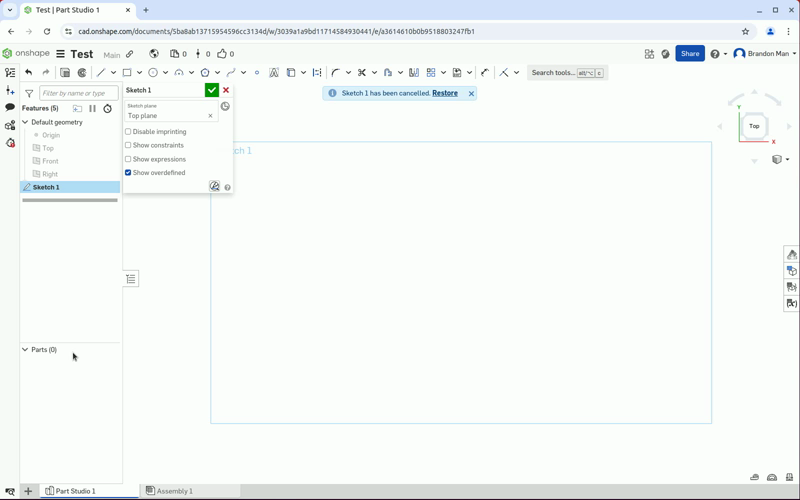
key(l)
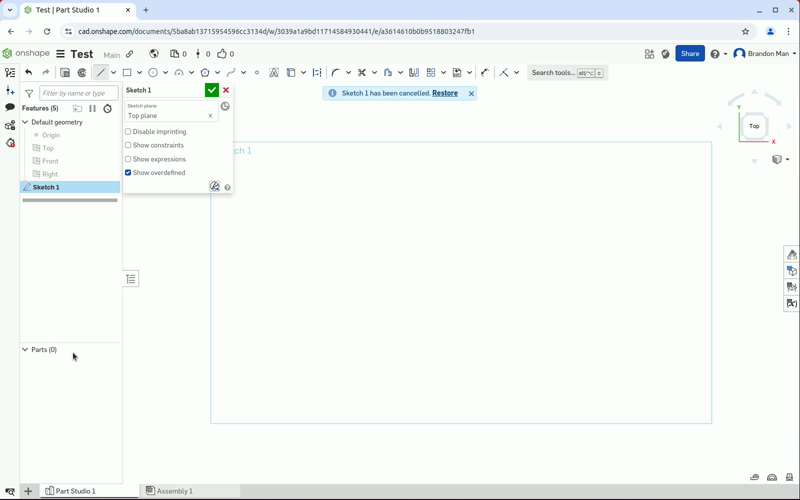
key_down(shift)
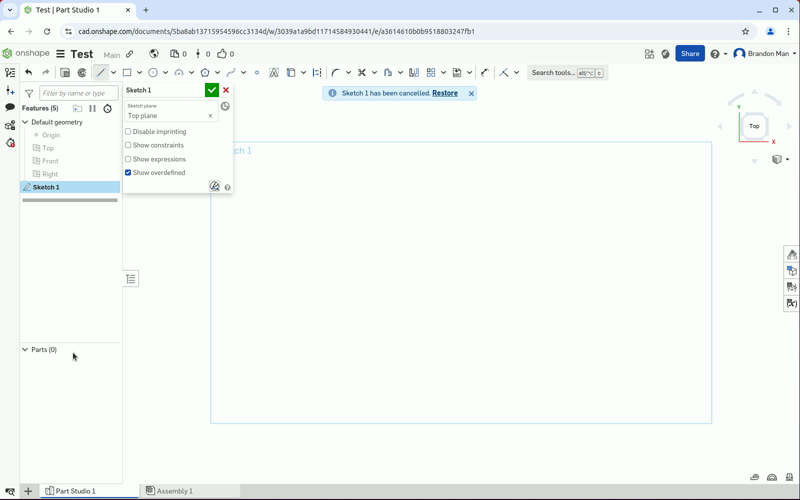
mouse_move(378, 206)
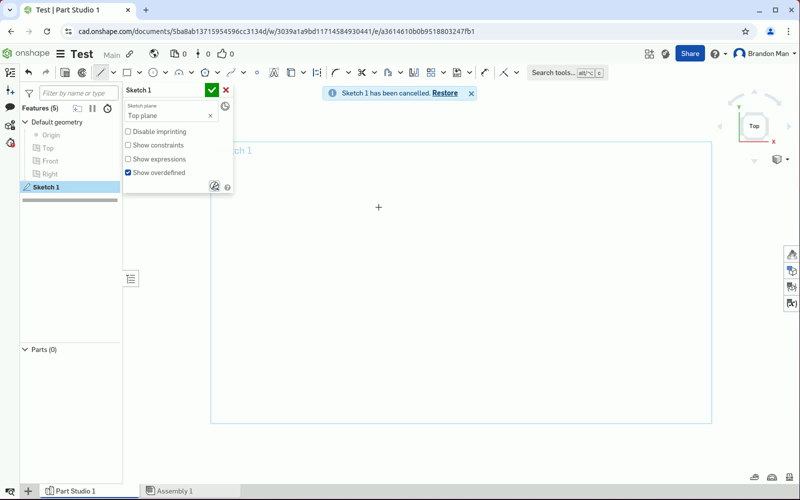
click(378, 206)
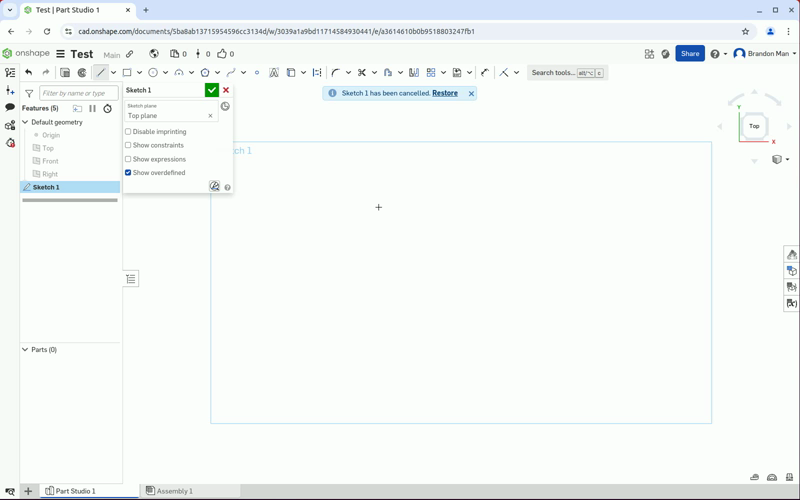
key_up(shift)
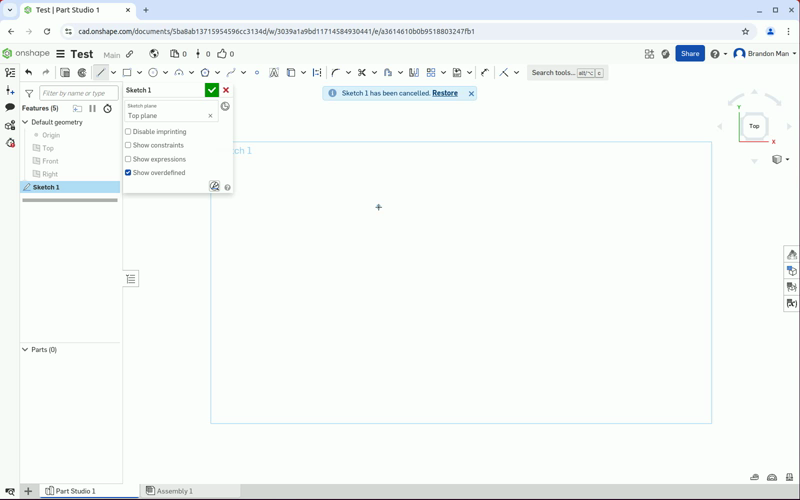
key_down(shift)
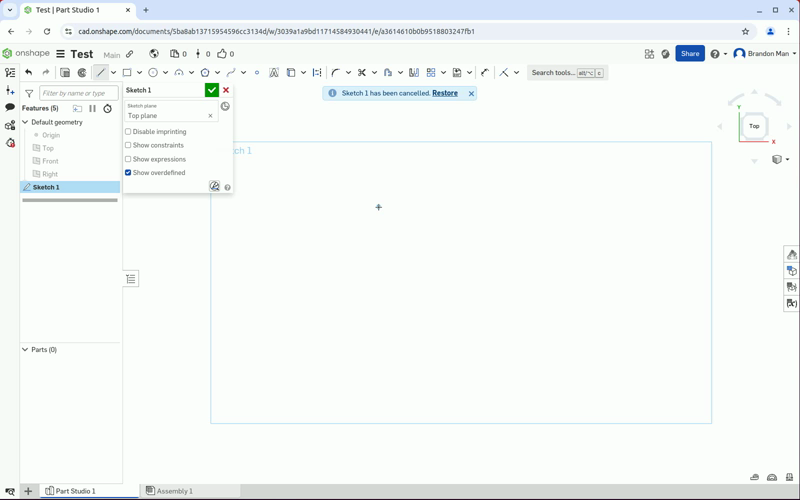
mouse_move(408, 206)
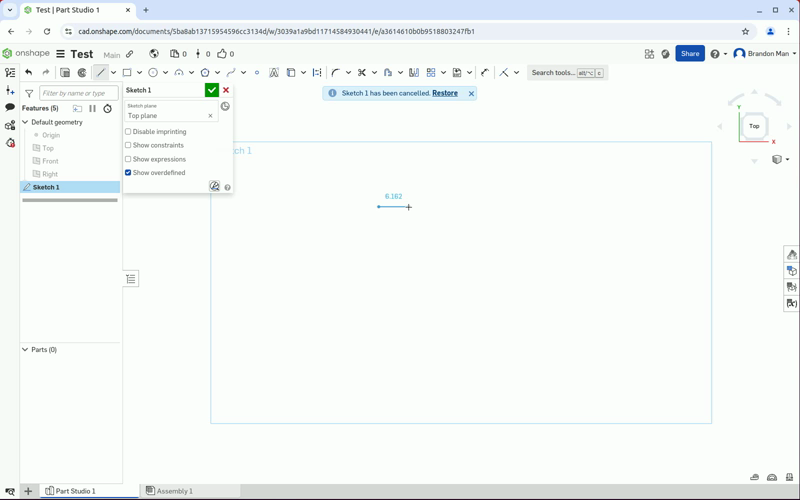
mouse_move(415, 206)
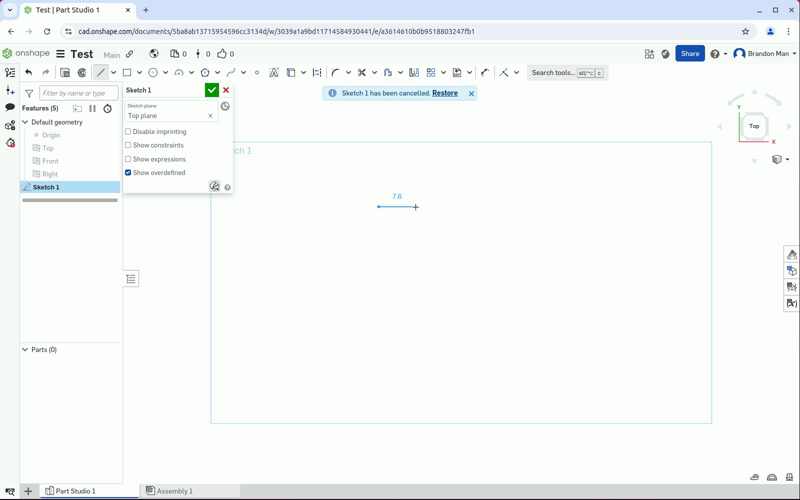
click(415, 206)
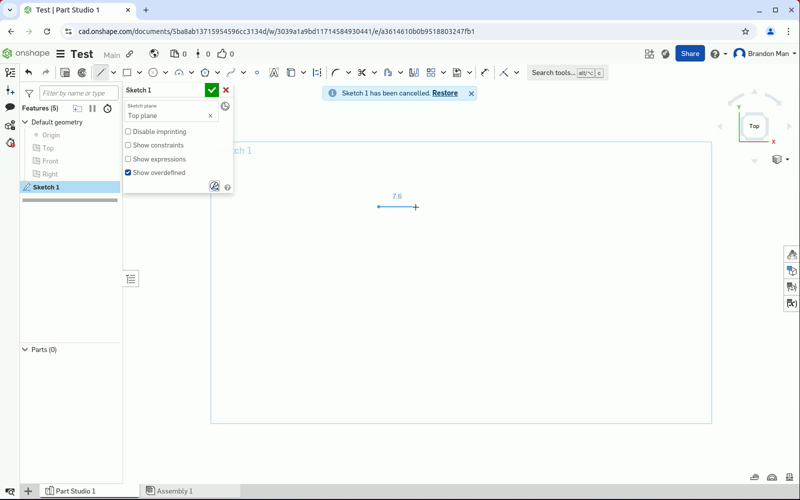
key_up(shift)
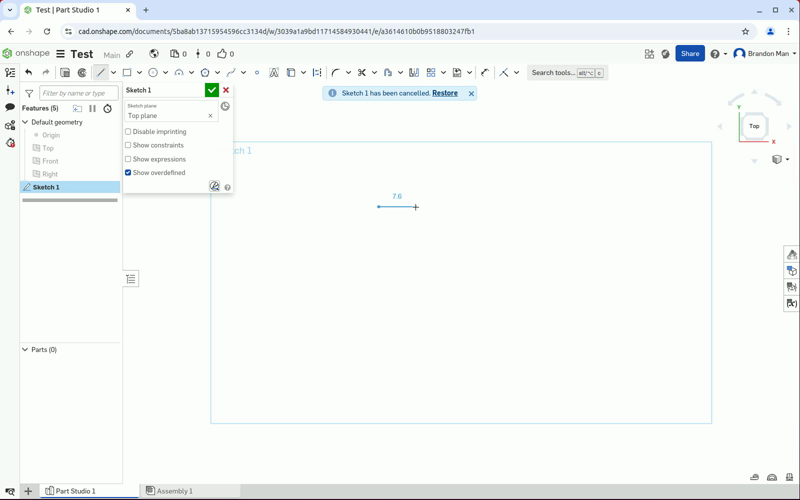
key_down(shift)
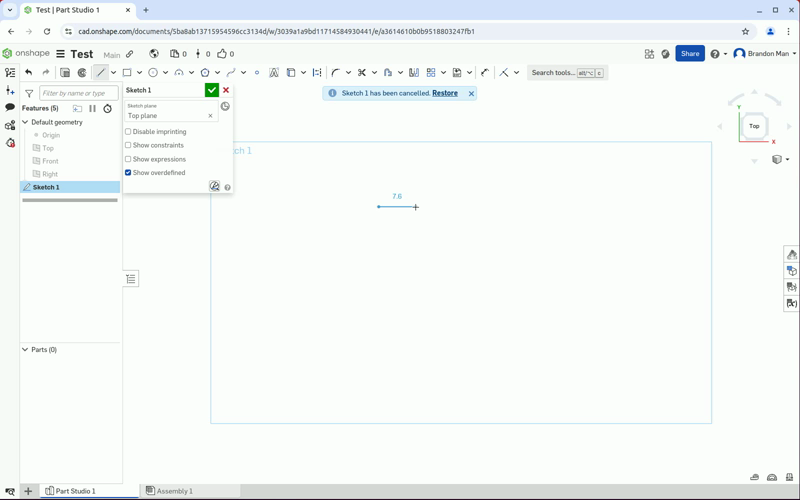
mouse_move(445, 206)
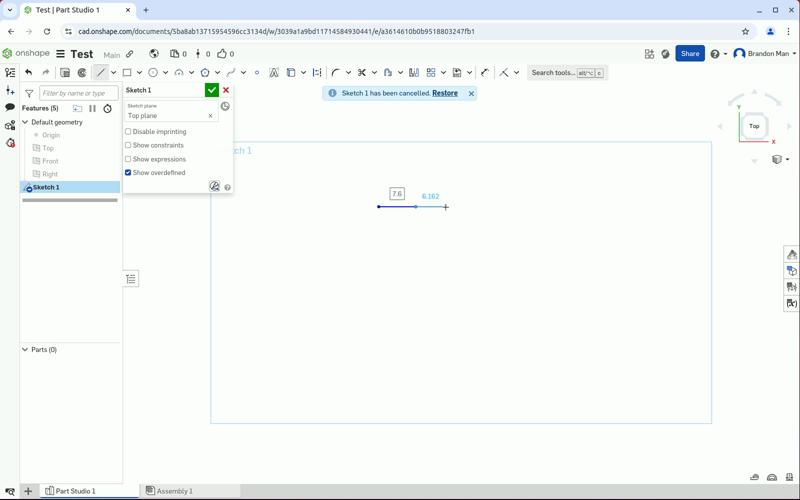
mouse_move(415, 169)
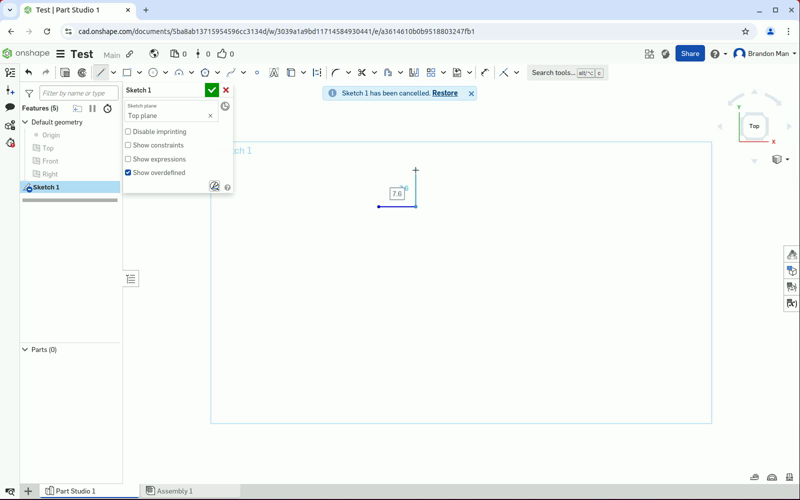
click(415, 169)
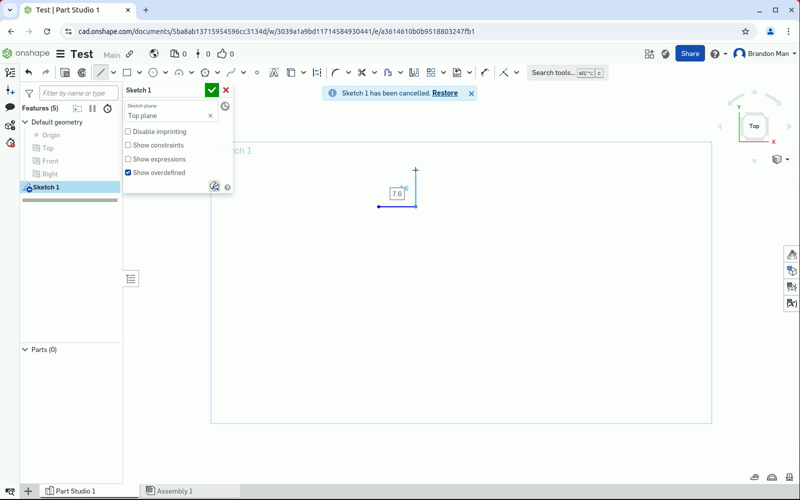
key_up(shift)
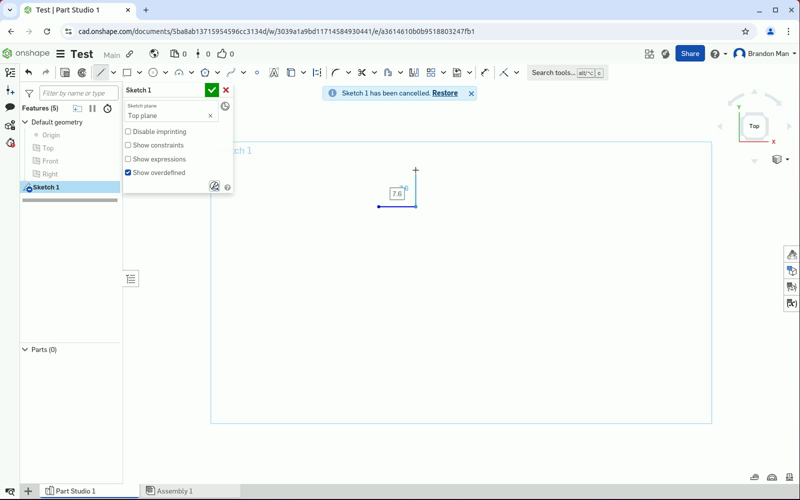
key_down(shift)
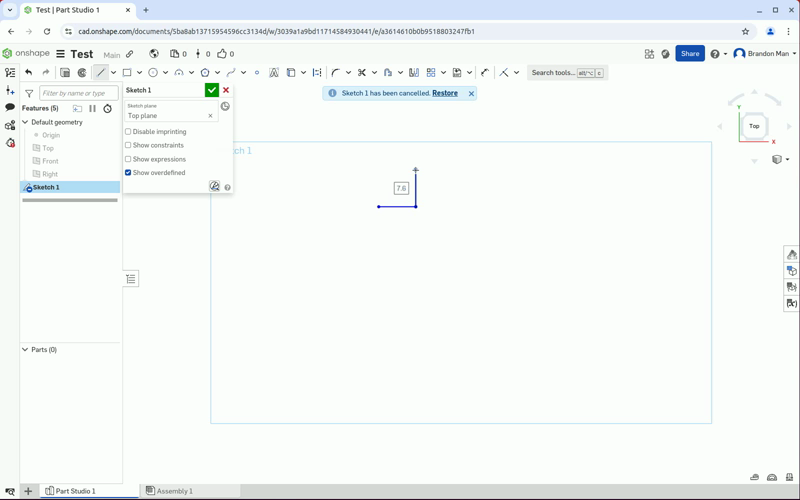
mouse_move(445, 169)
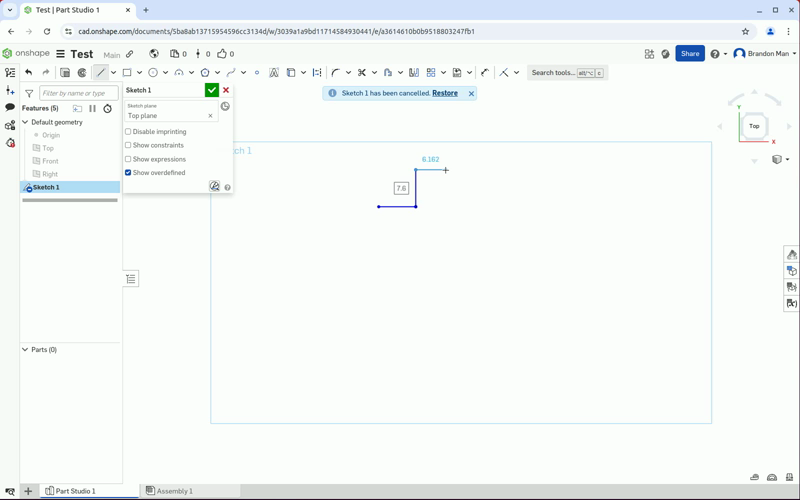
mouse_move(378, 169)
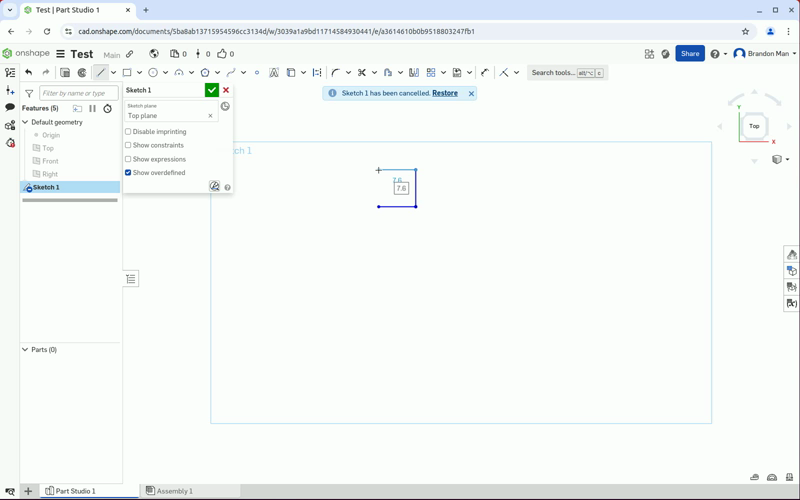
click(378, 169)
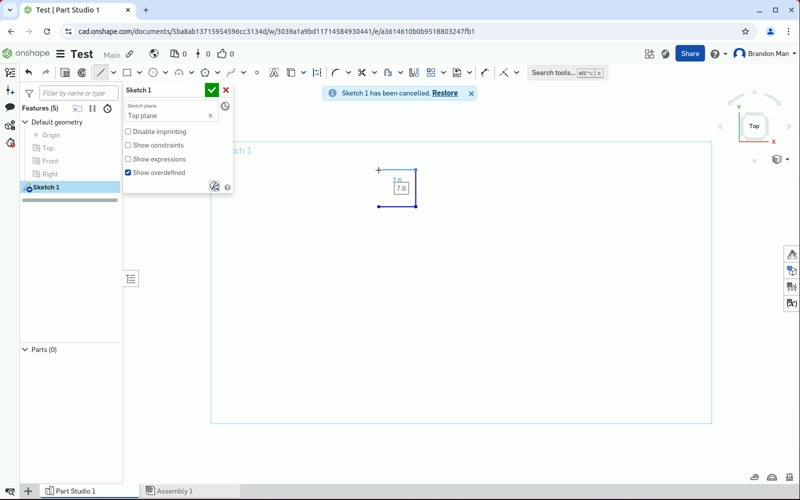
key_up(shift)
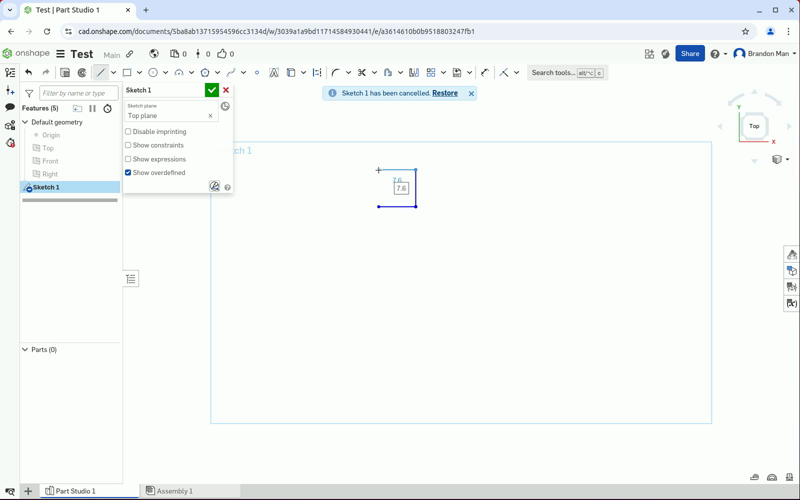
mouse_move(408, 169)
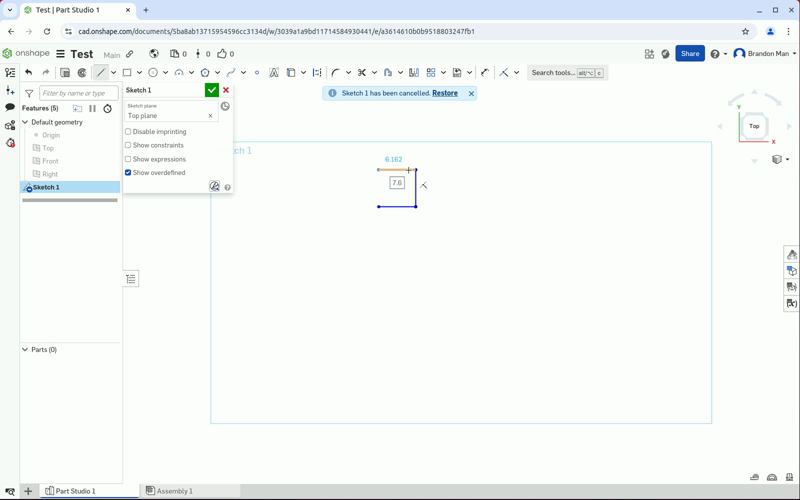
key_down(shift)
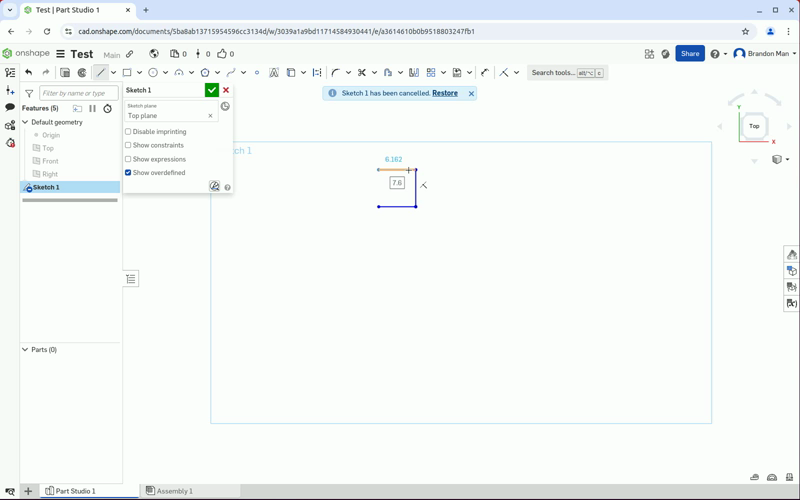
mouse_move(378, 206)
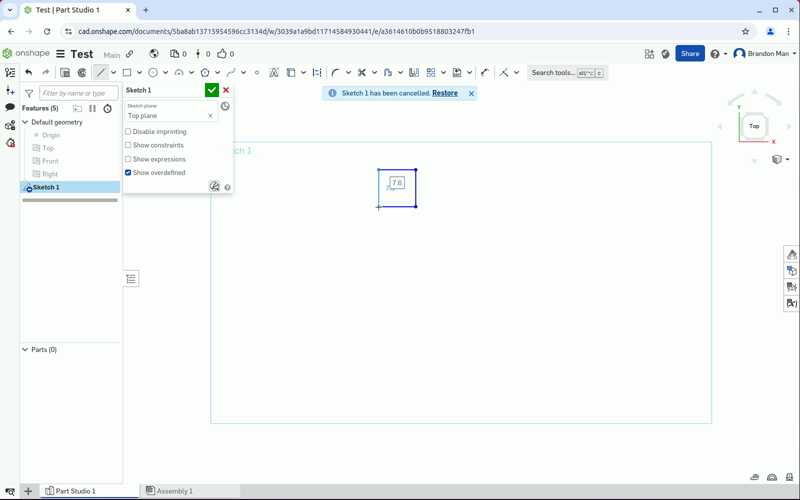
key_up(shift)
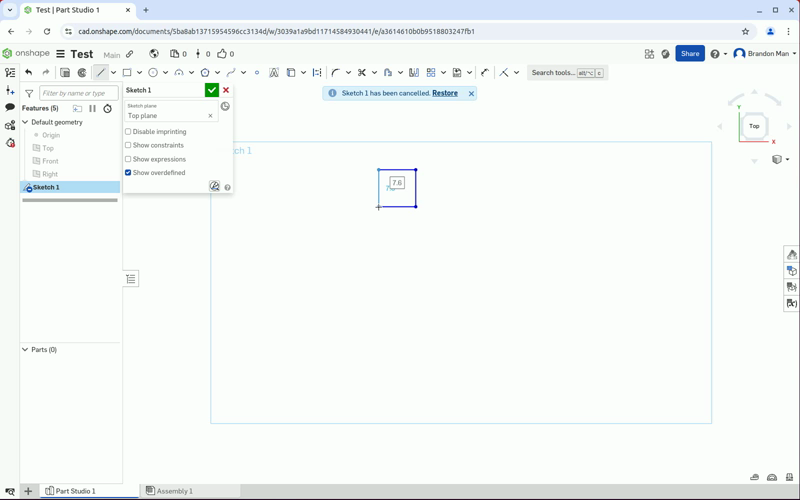
click(378, 206)
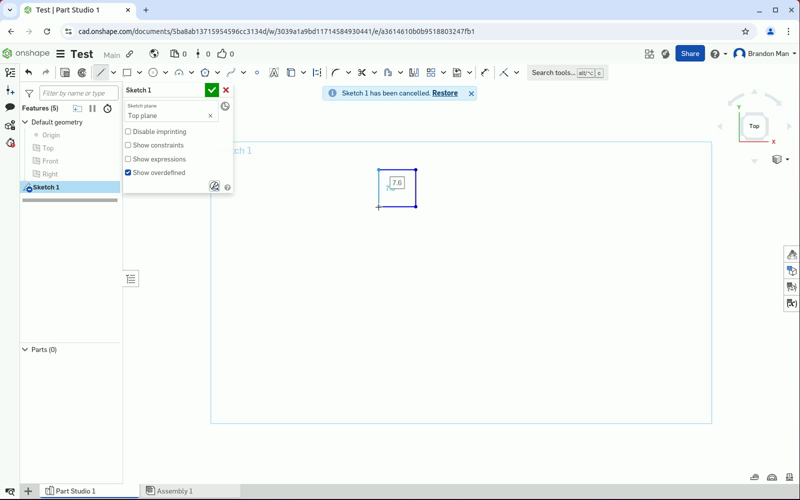
key(esc)
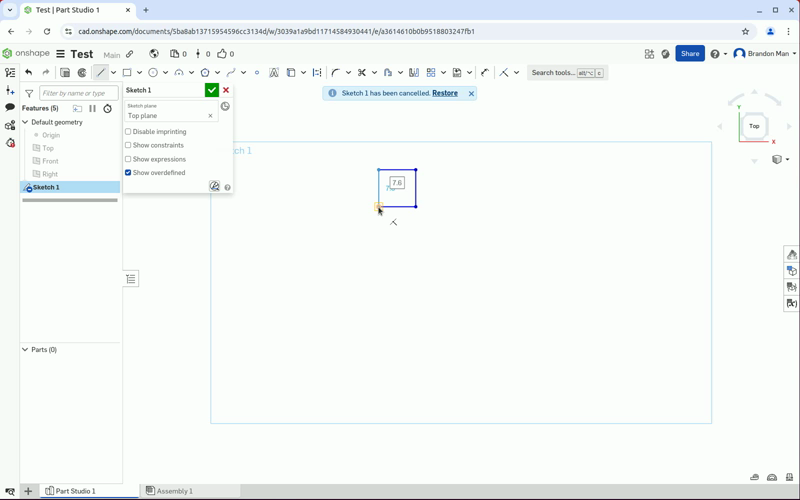
mouse_move(404, 179)
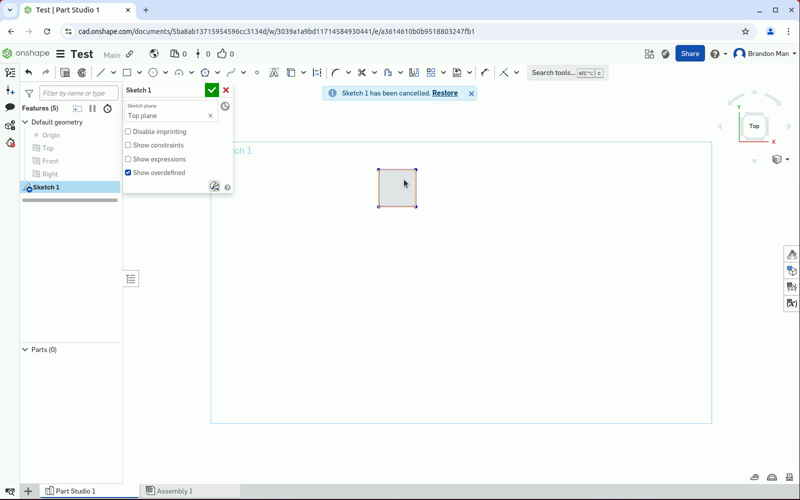
scroll(6)
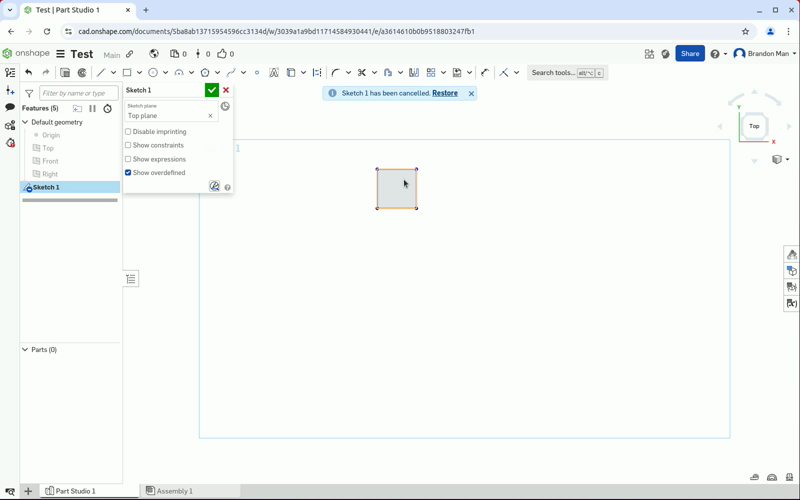
scroll(6)
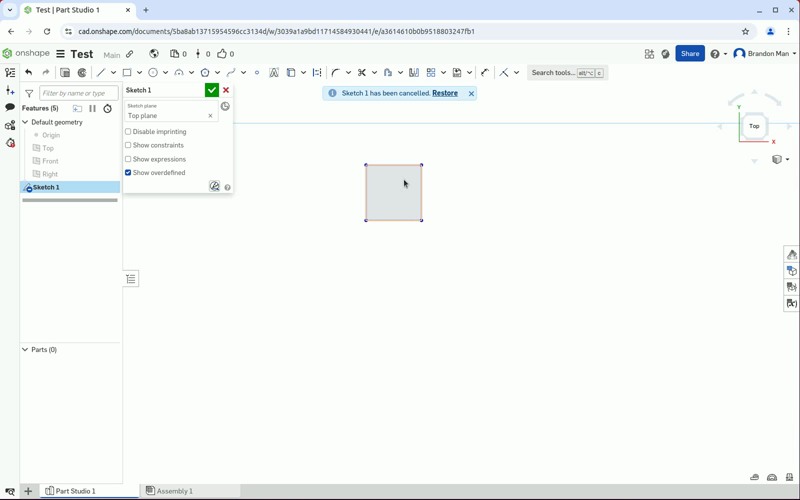
scroll(6)
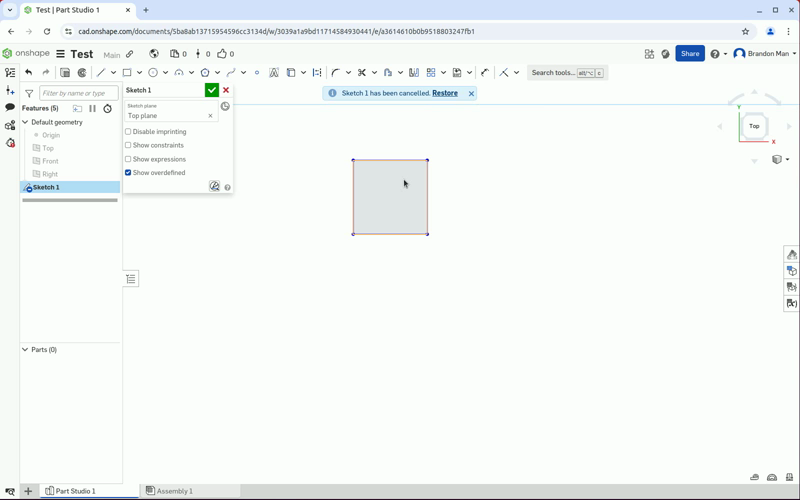
scroll(6)
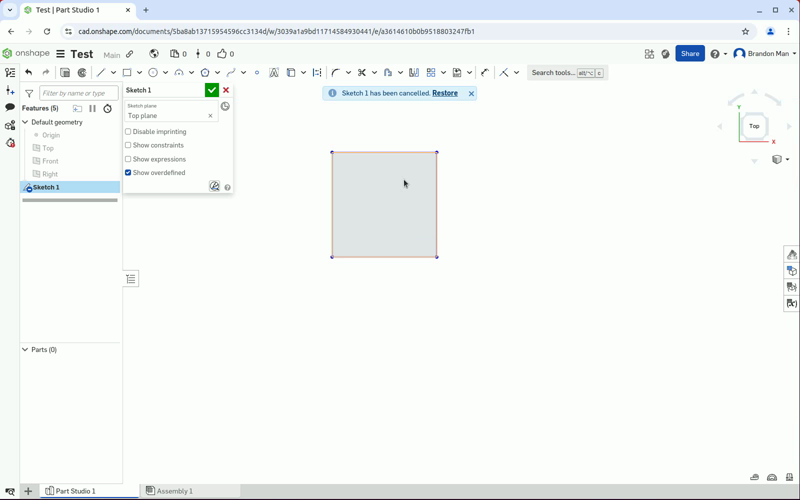
scroll(6)
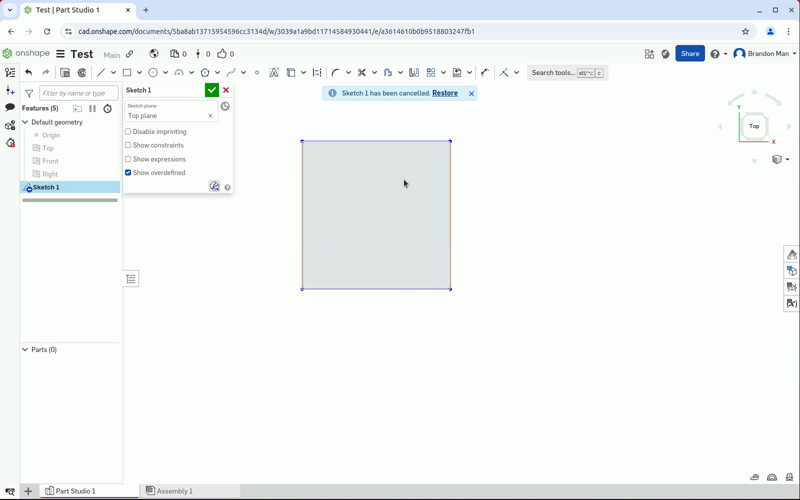
scroll(6)
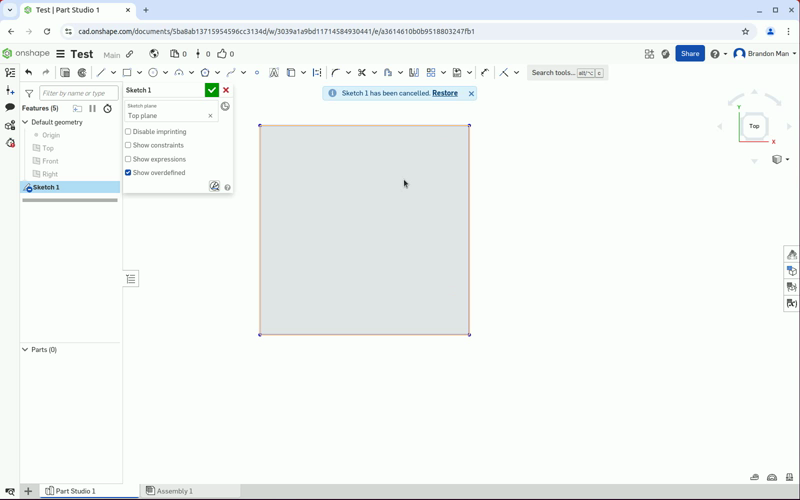
scroll(6)
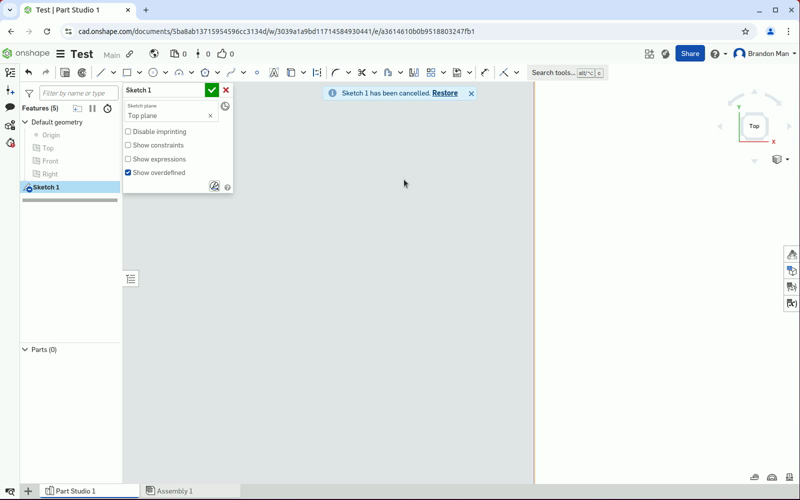
click(404, 179)
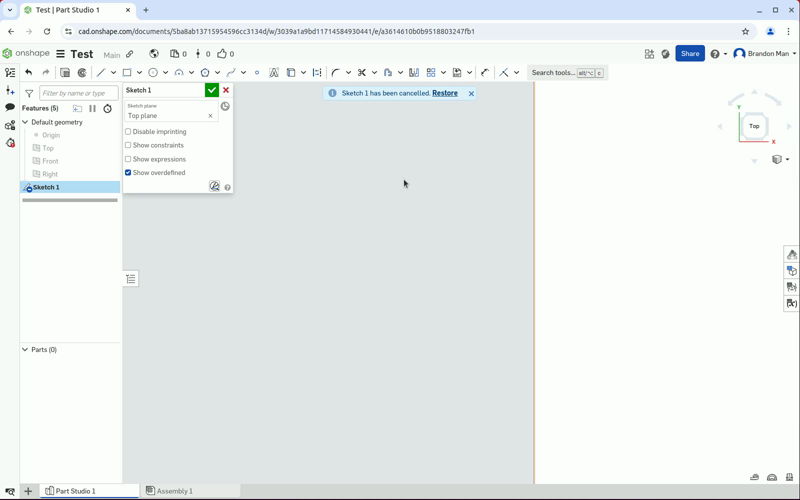
scroll(-6)
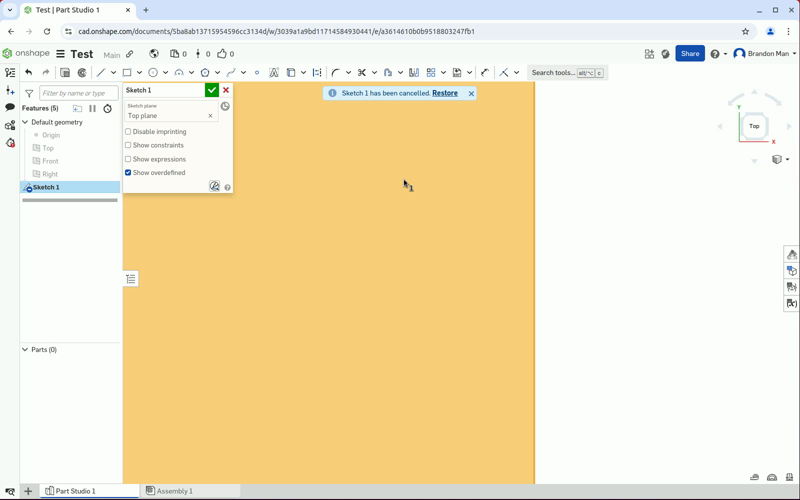
scroll(-6)
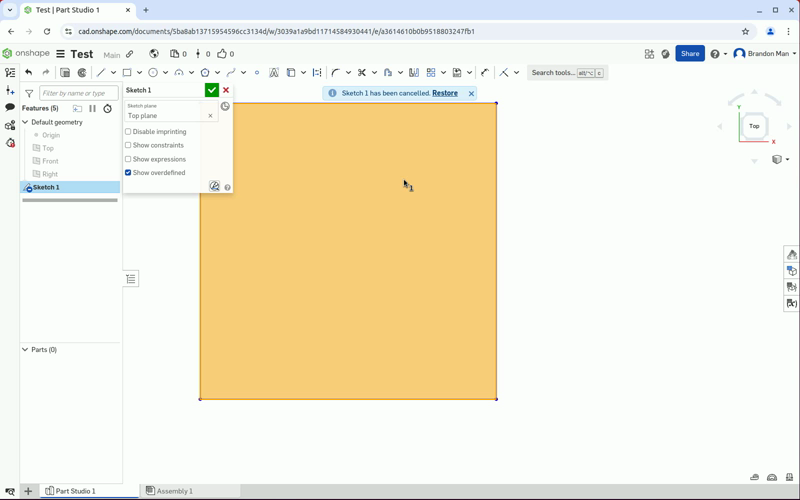
scroll(-6)
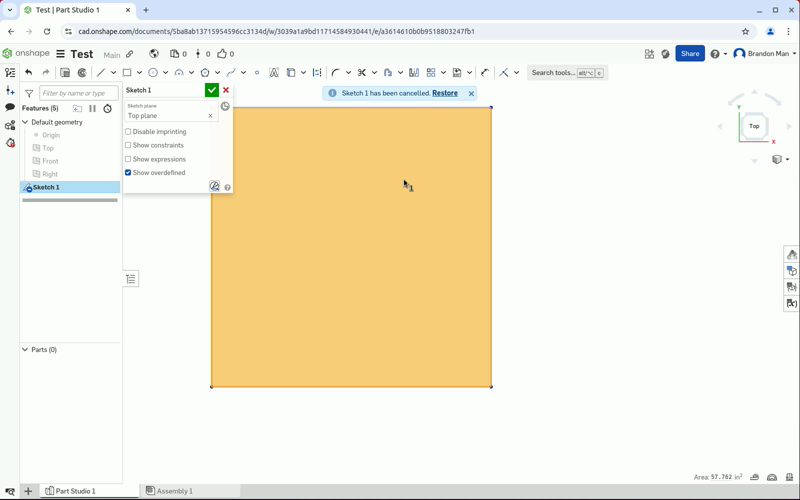
scroll(-6)
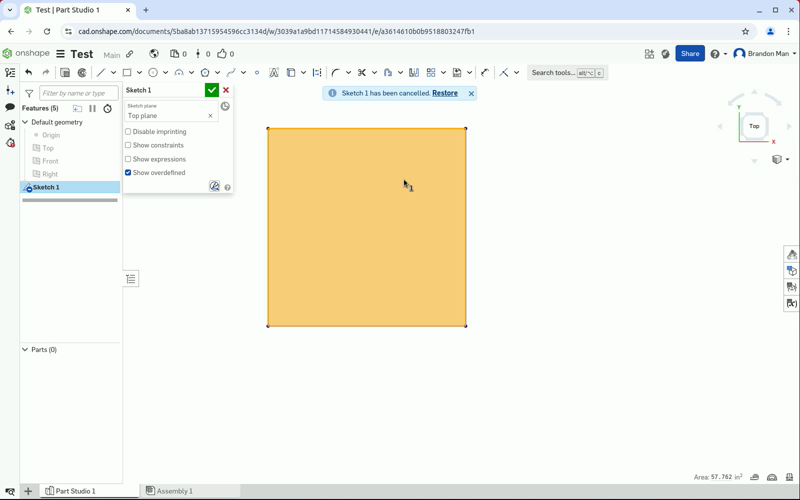
scroll(-6)
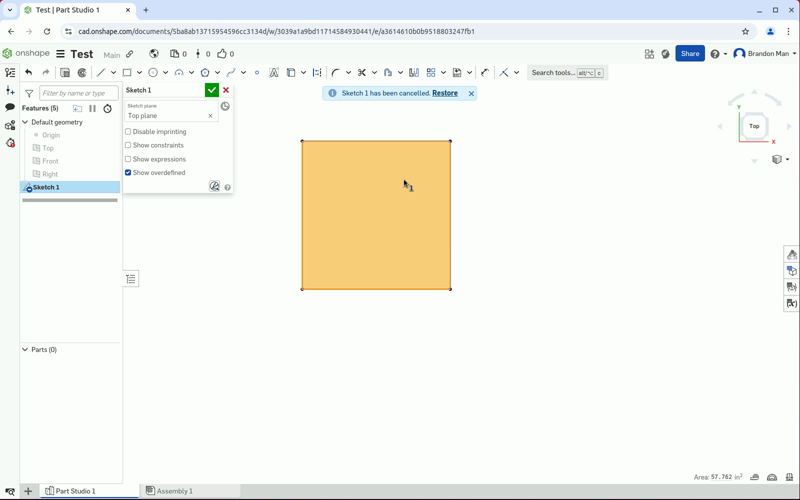
scroll(-6)
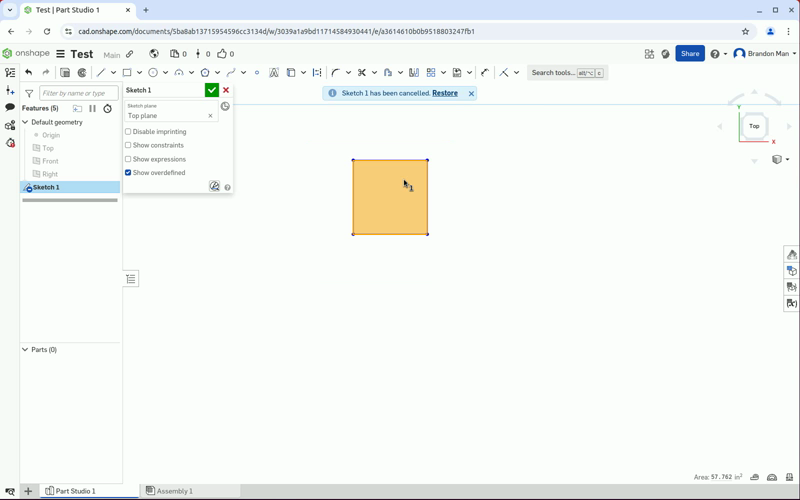
scroll(-6)
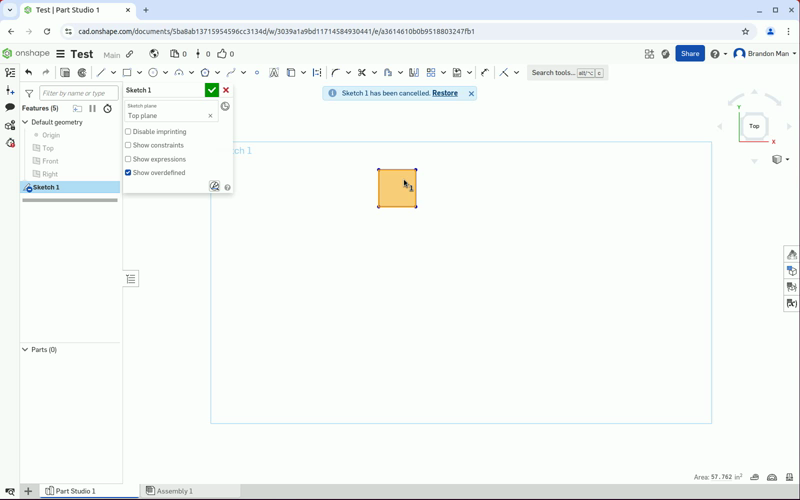
mouse_move(73, 352)
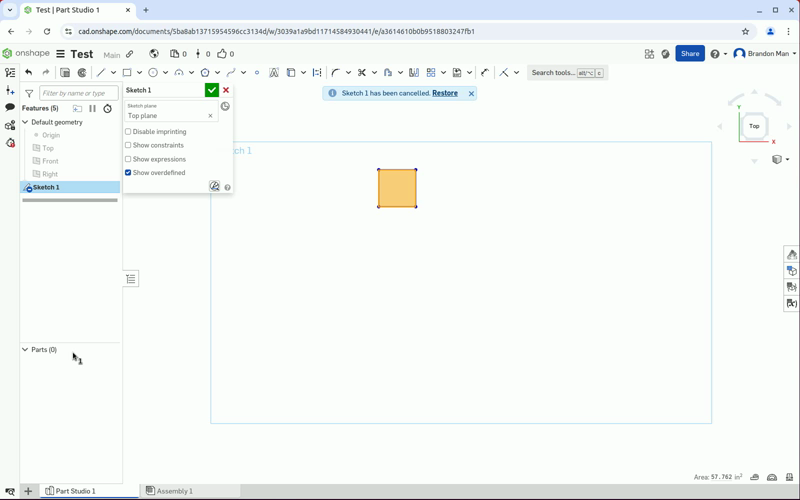
key(shift+y)
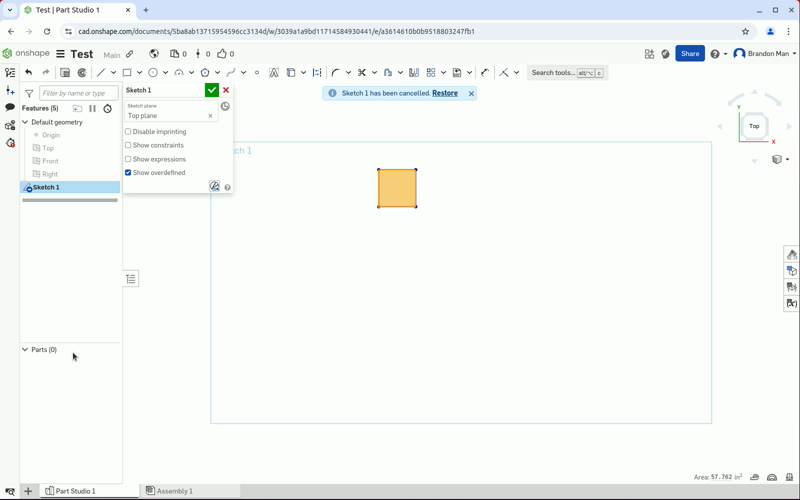
key(shift+e)
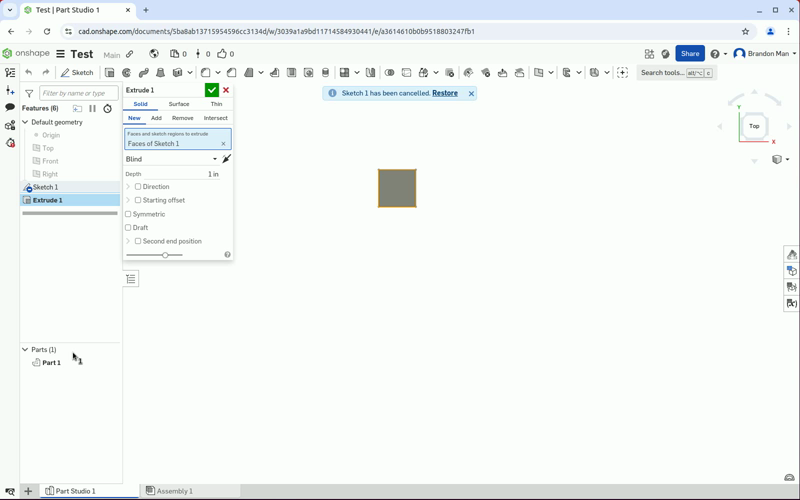
mouse_move(143, 106)
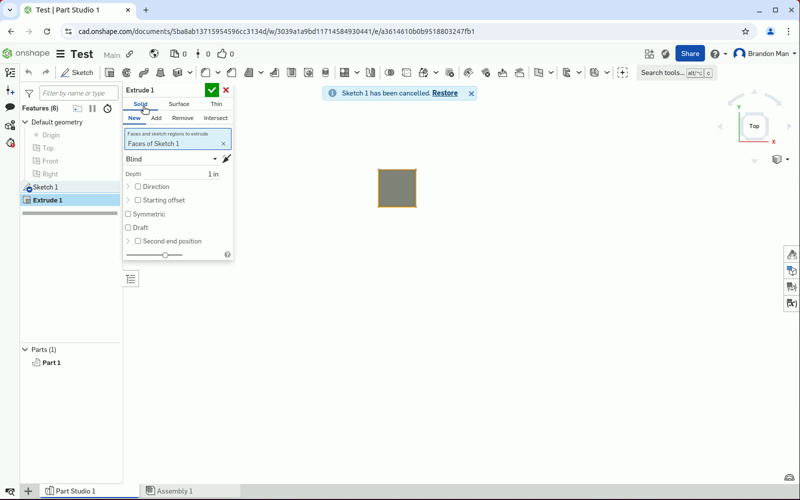
click(143, 106)
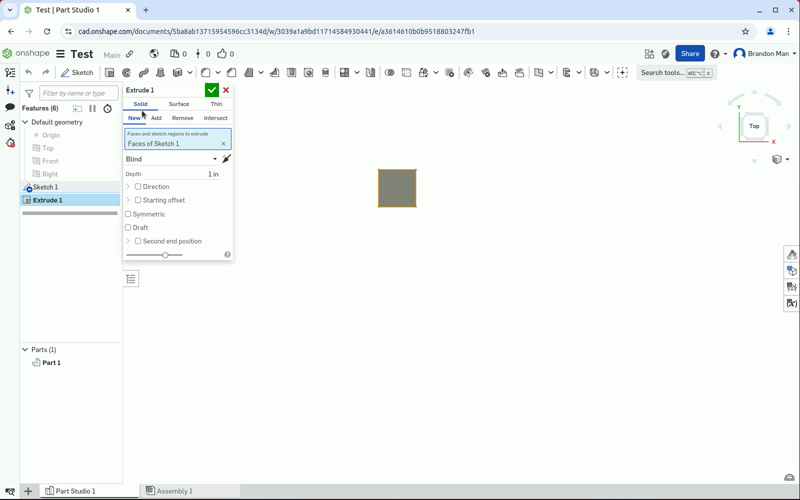
mouse_move(137, 120)
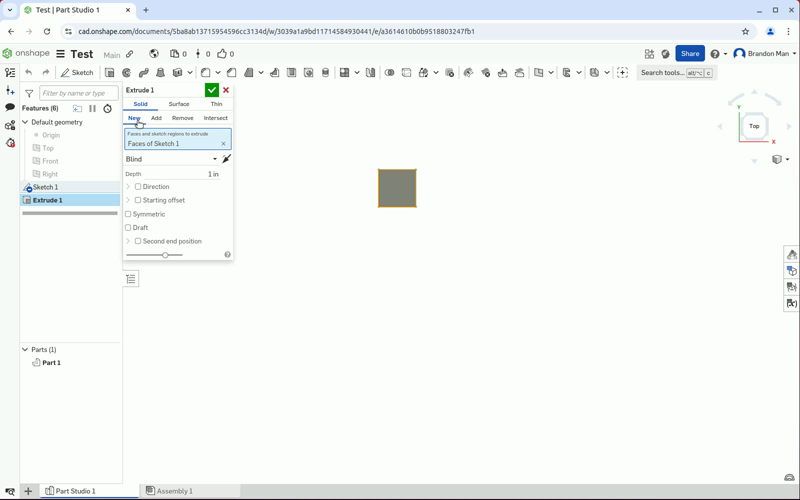
click(137, 120)
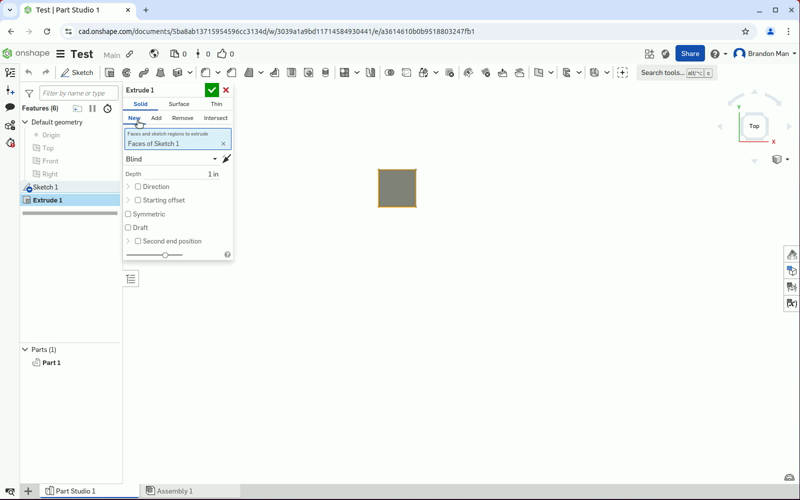
key(tab, 4)
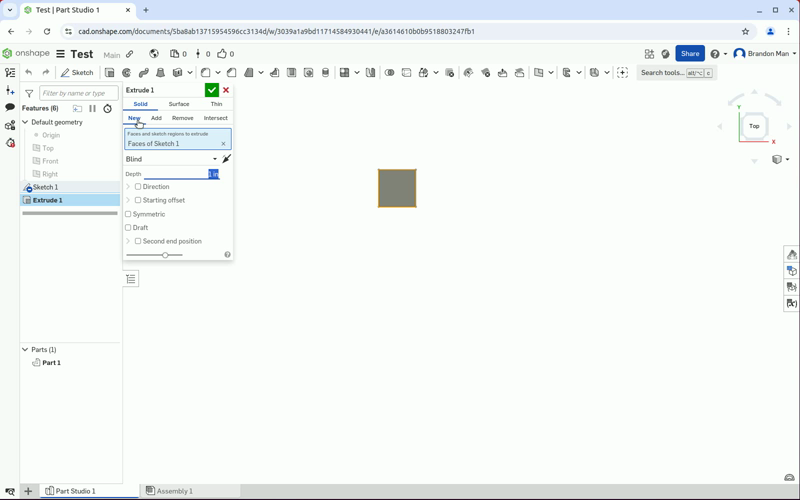
text(3.851)
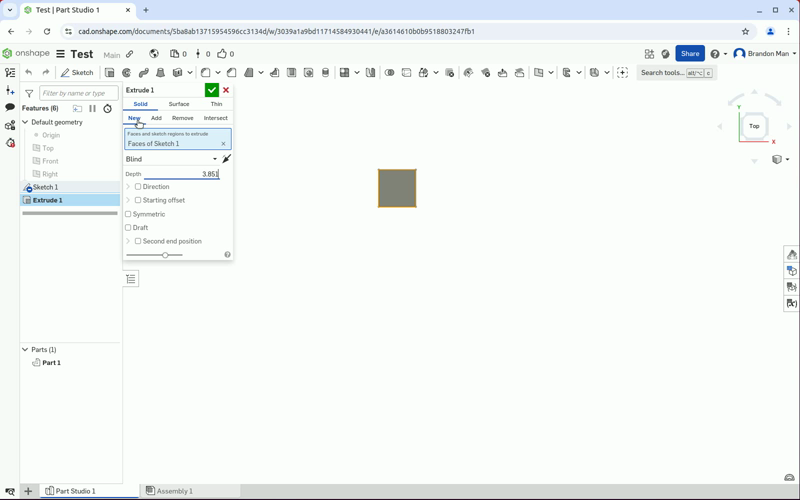
key(enter)
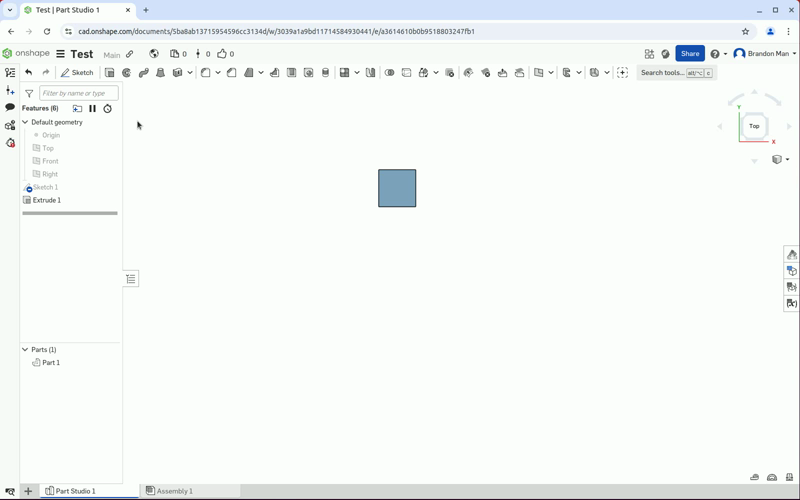
key(shift+h)
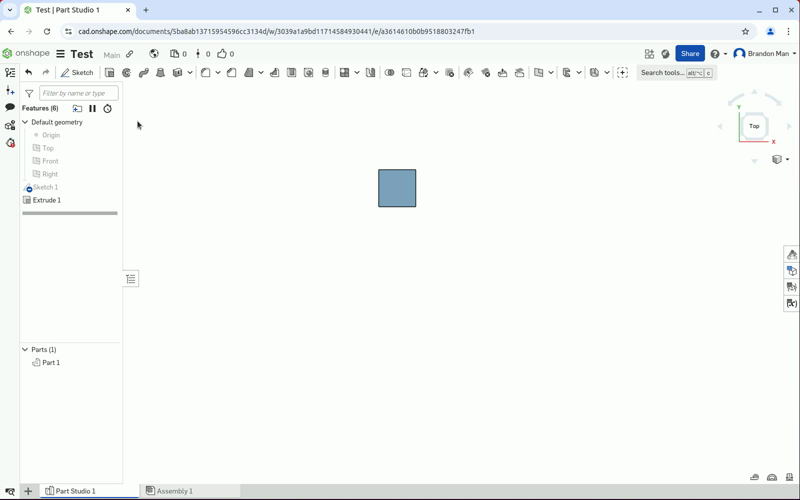
key(shift+h)
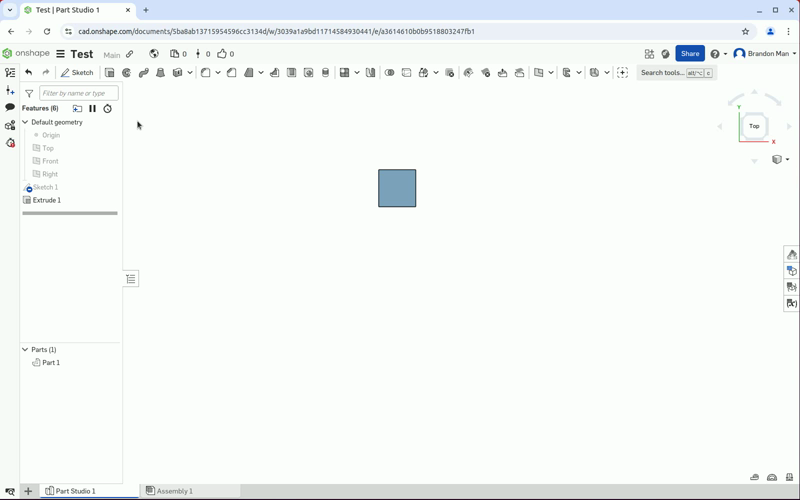
mouse_move(73, 189)
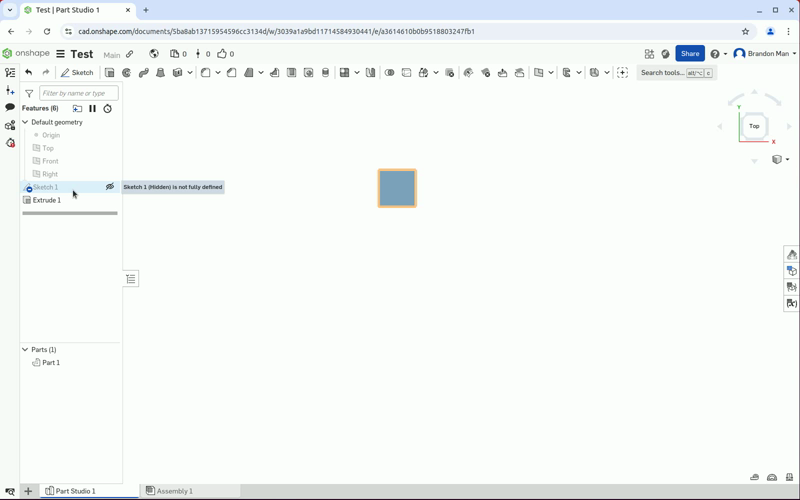
click(73, 189)
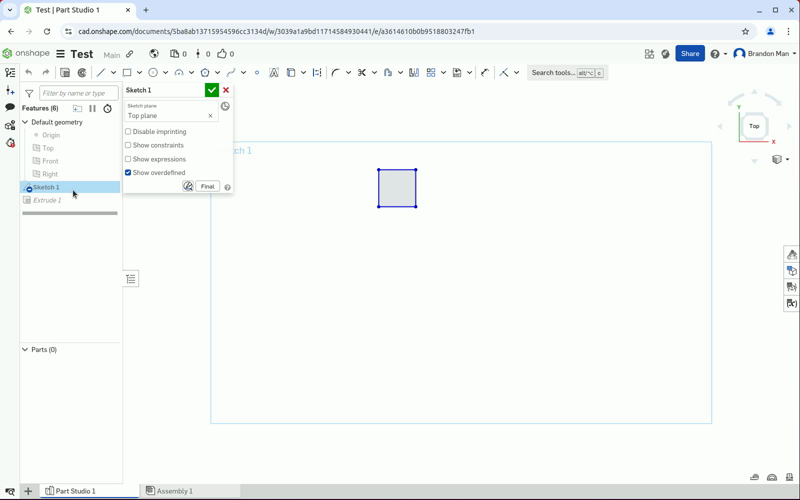
mouse_move(229, 92)
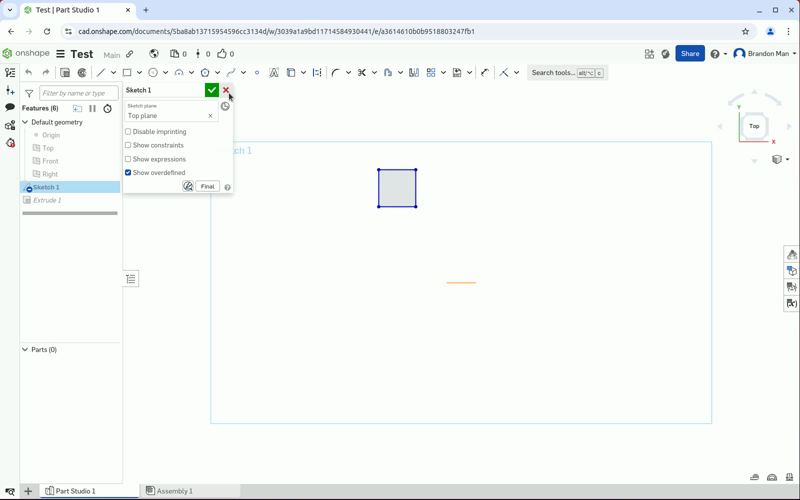
click(229, 92)
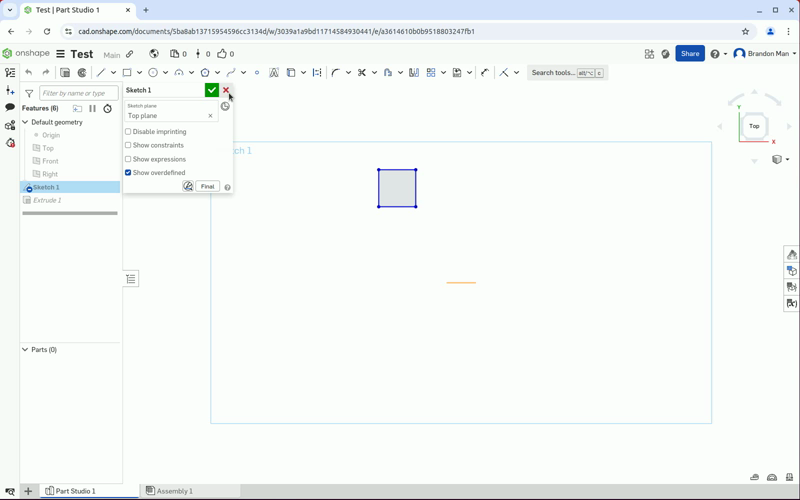
key(shift+s)
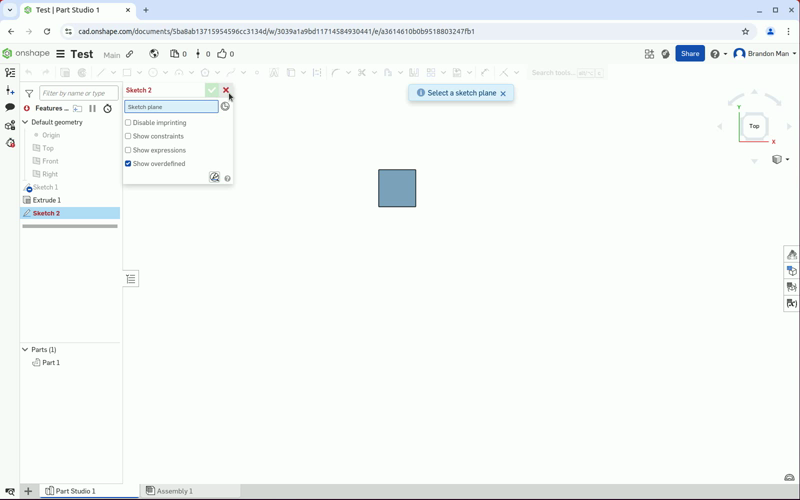
mouse_move(73, 150)
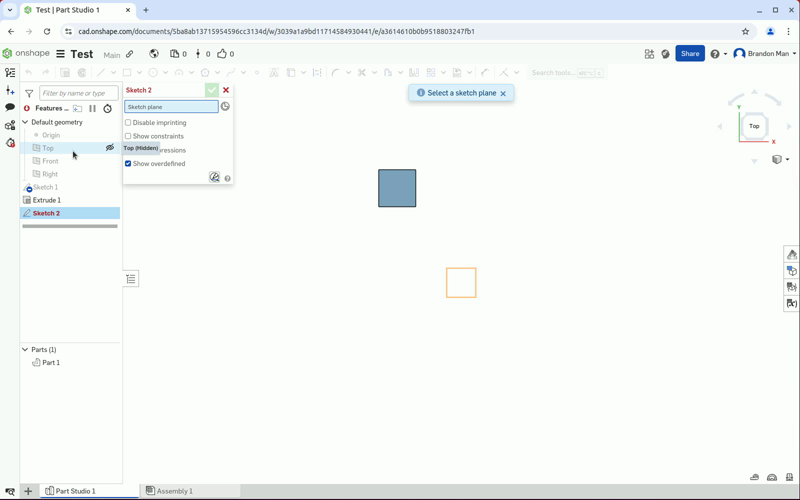
click(73, 150)
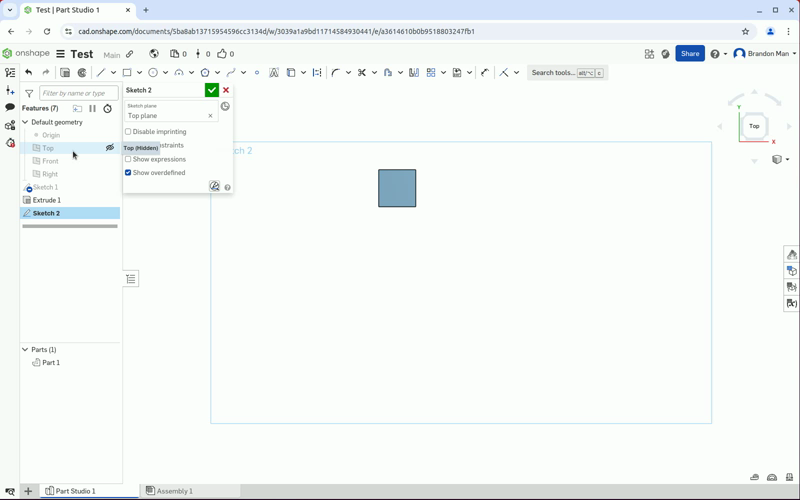
mouse_move(73, 352)
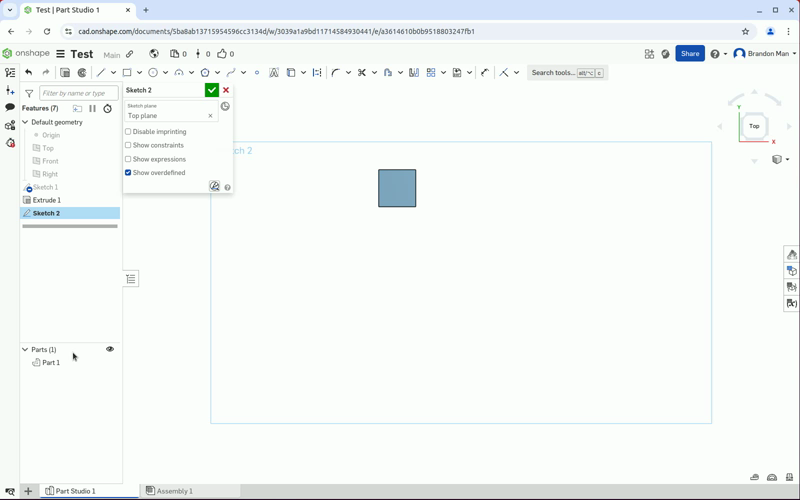
key(y)
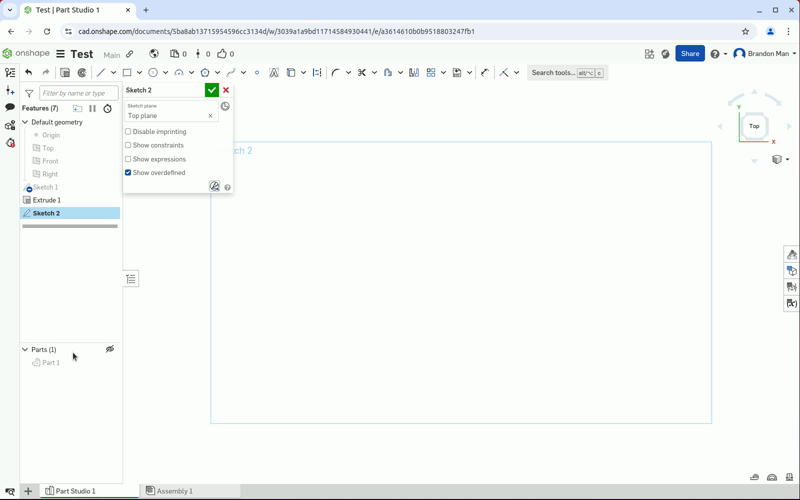
key(l)
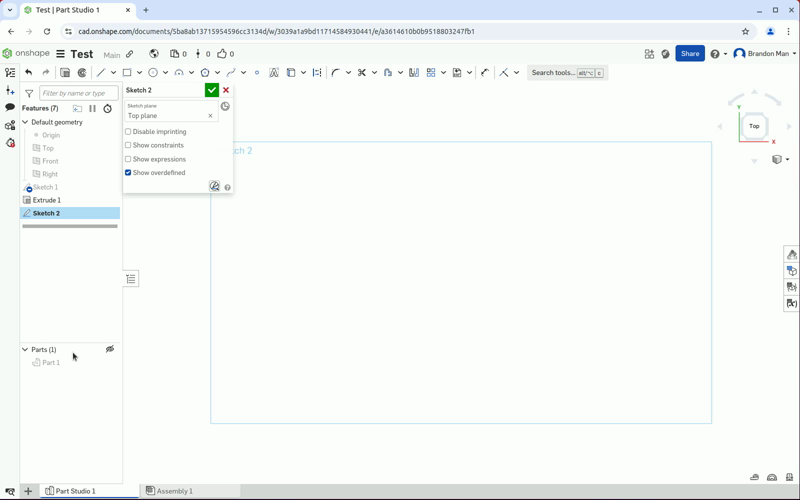
key_down(shift)
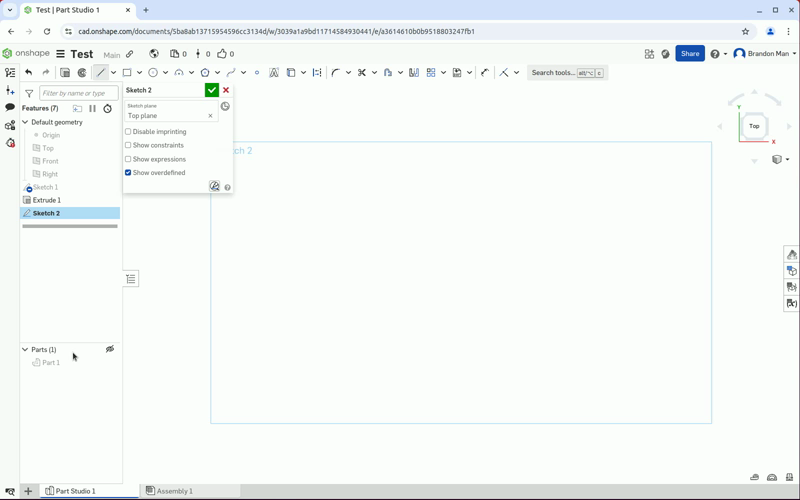
mouse_move(378, 206)
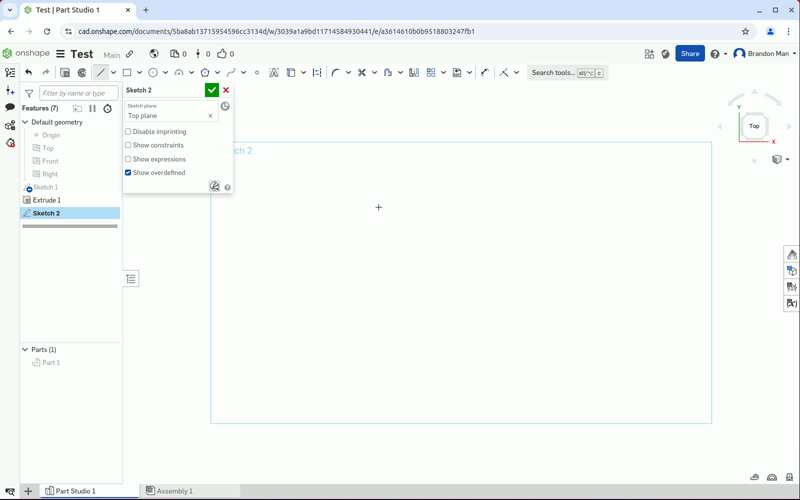
click(378, 206)
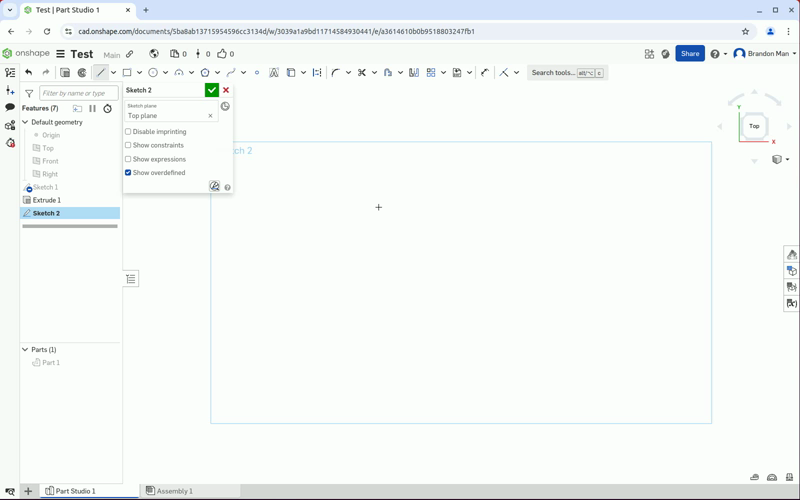
key_up(shift)
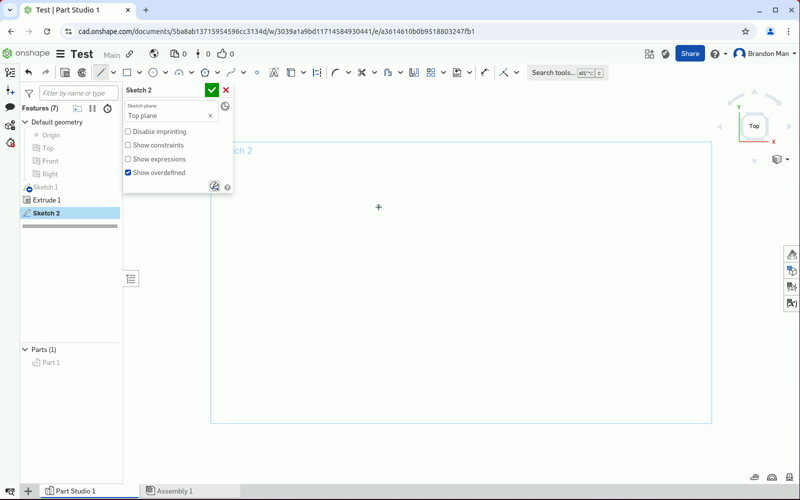
key_down(shift)
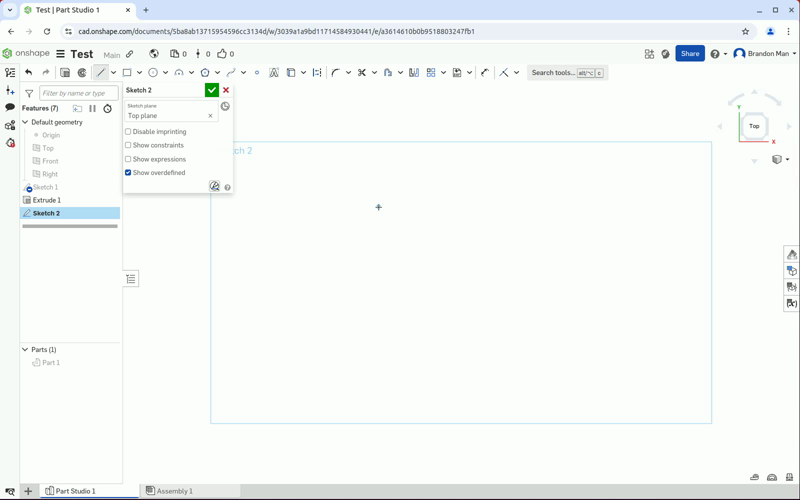
mouse_move(451, 243)
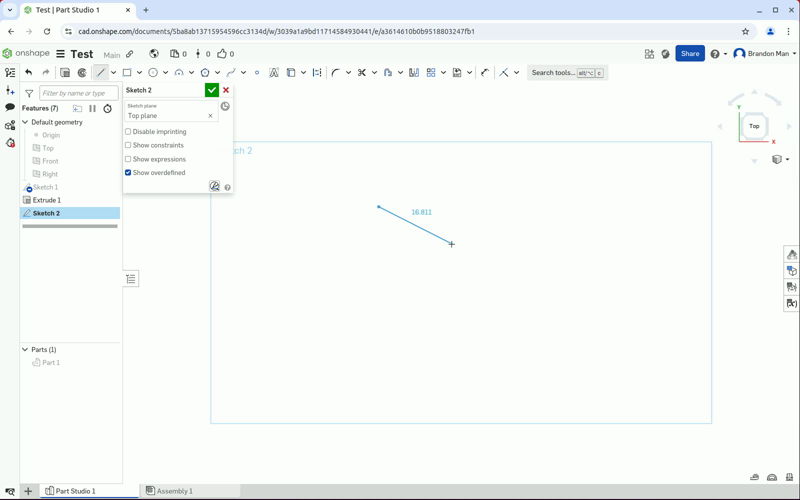
click(451, 243)
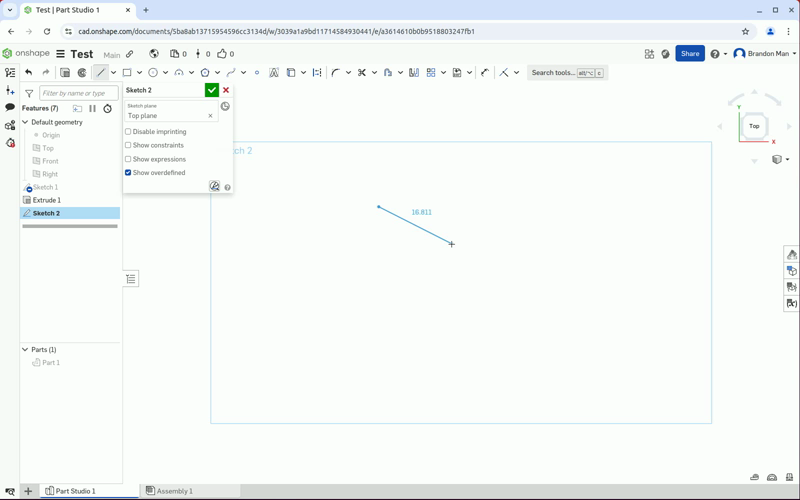
key_up(shift)
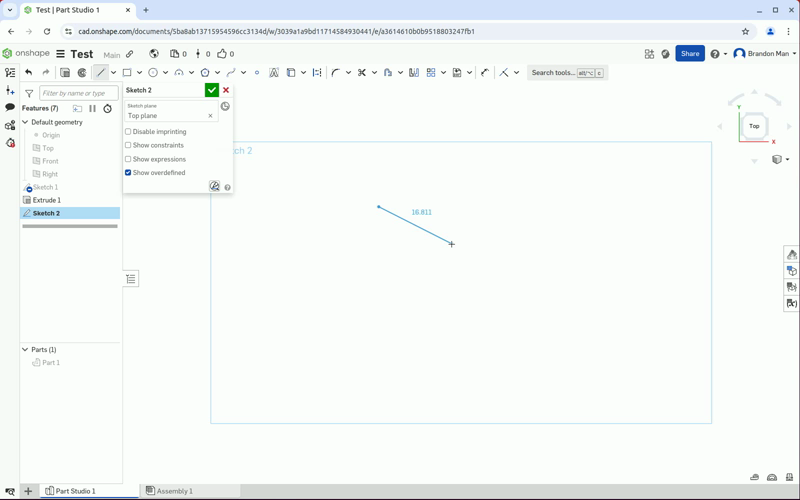
key_down(shift)
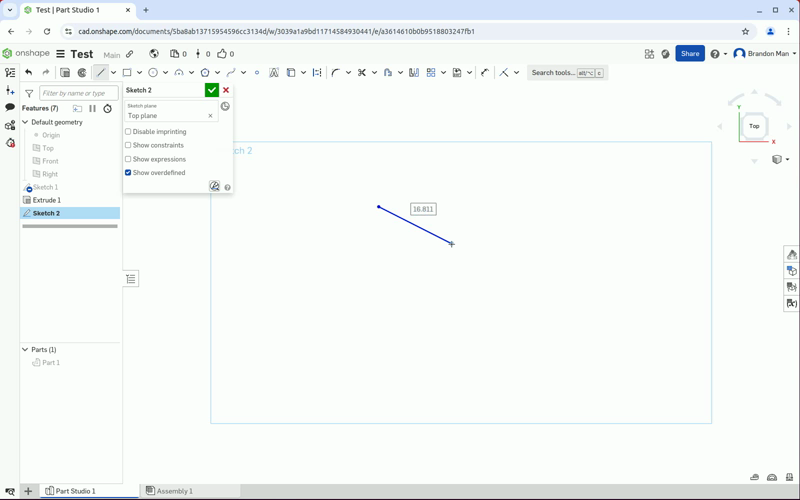
mouse_move(451, 169)
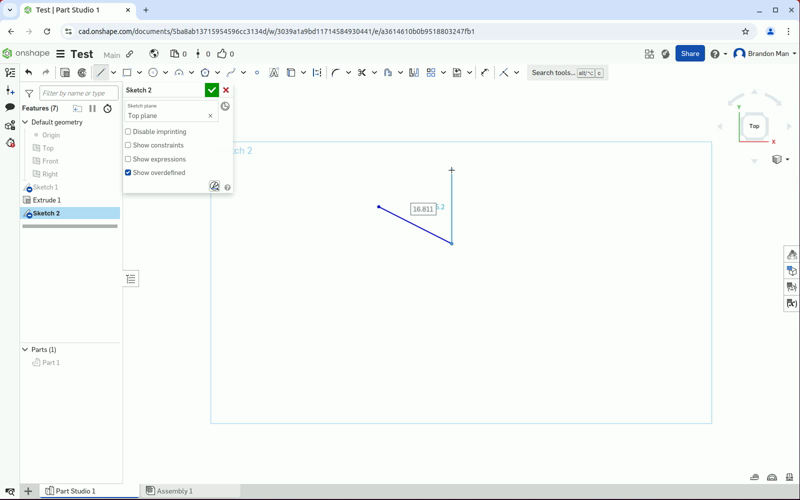
click(451, 169)
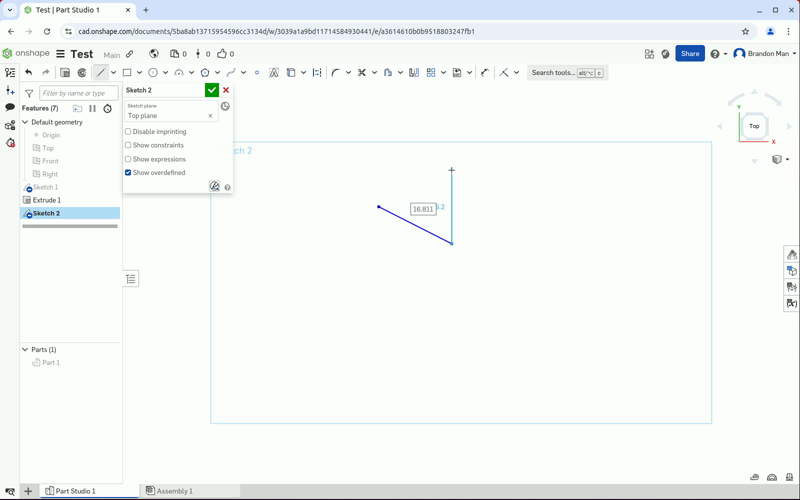
key_up(shift)
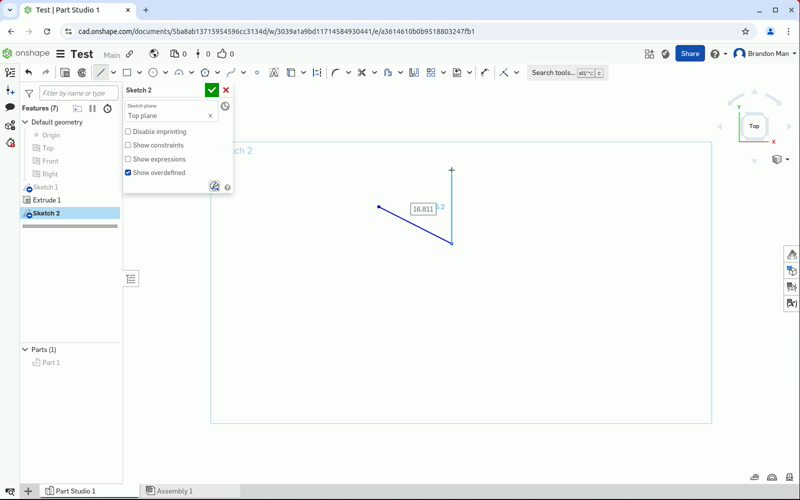
key_down(shift)
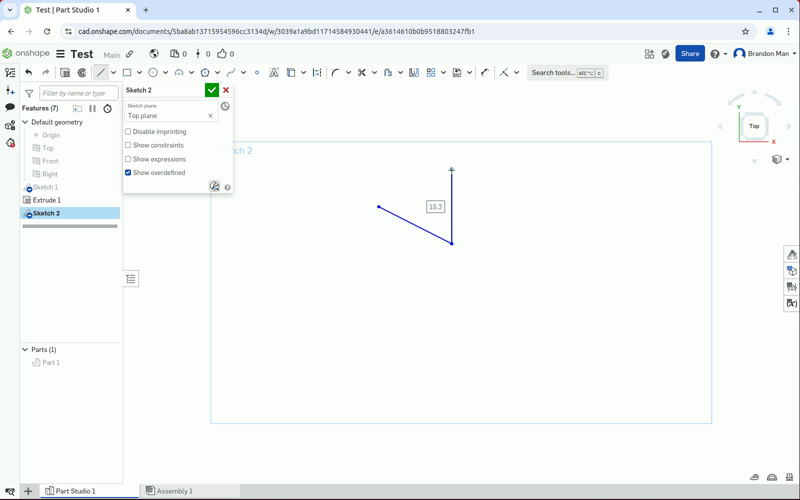
mouse_move(481, 169)
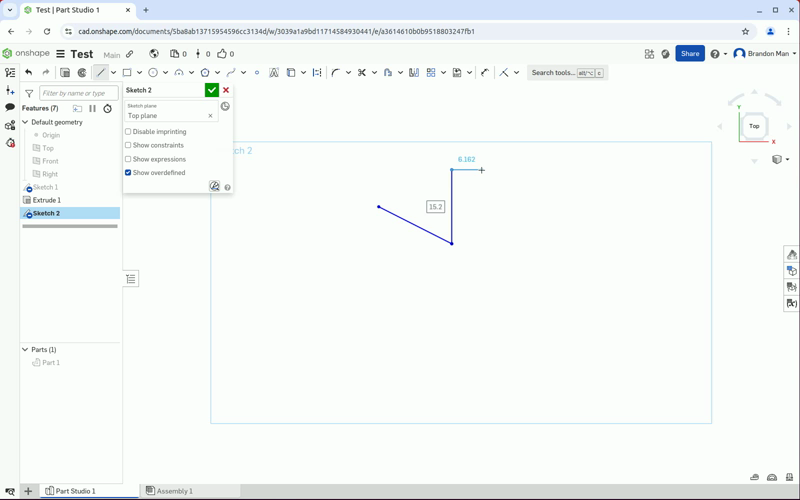
mouse_move(415, 169)
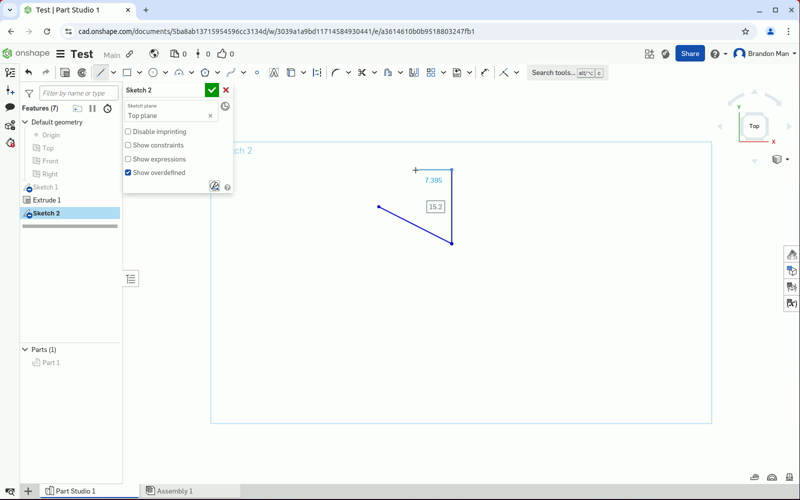
click(415, 169)
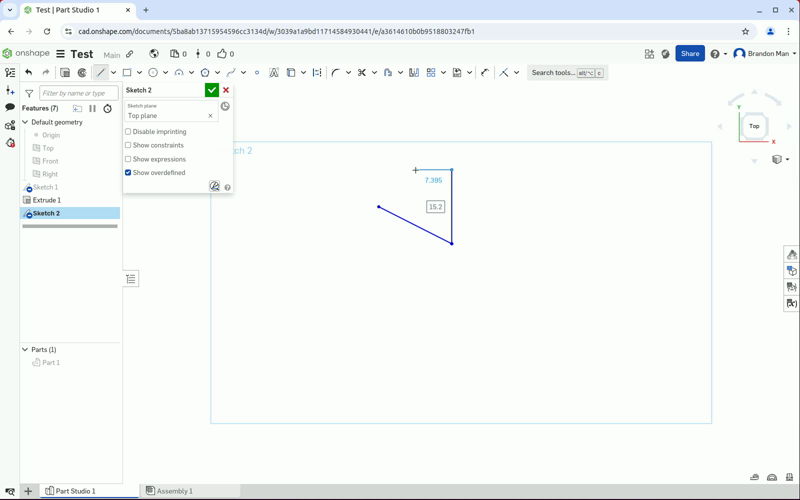
key_up(shift)
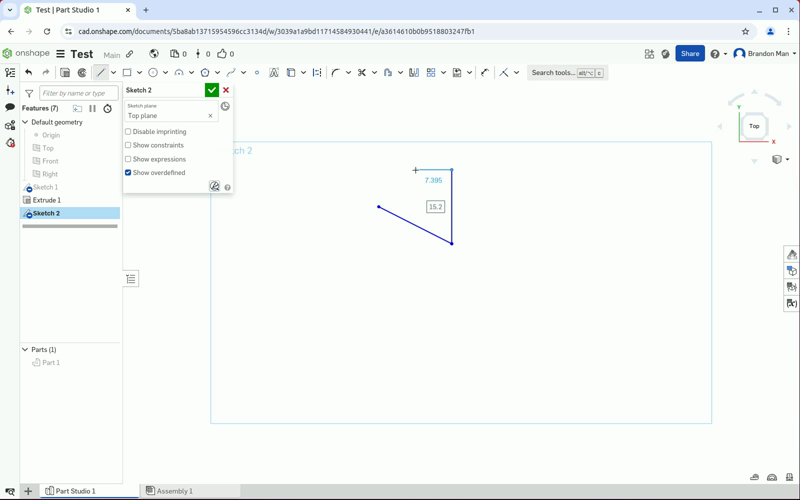
key_down(shift)
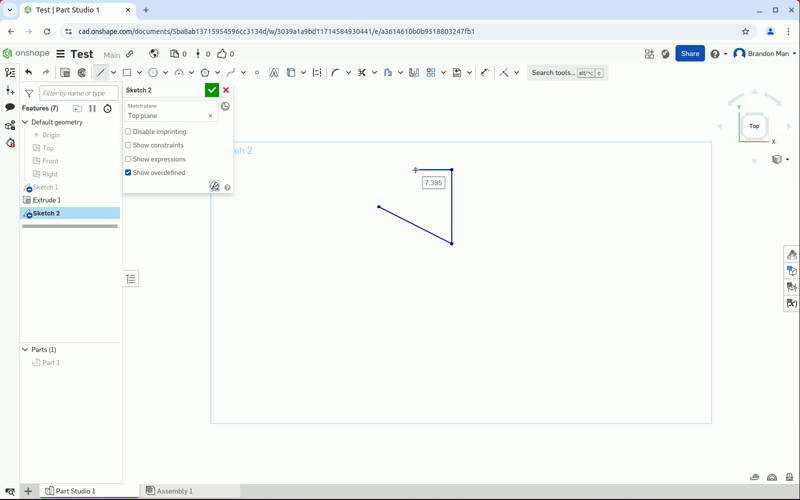
mouse_move(445, 169)
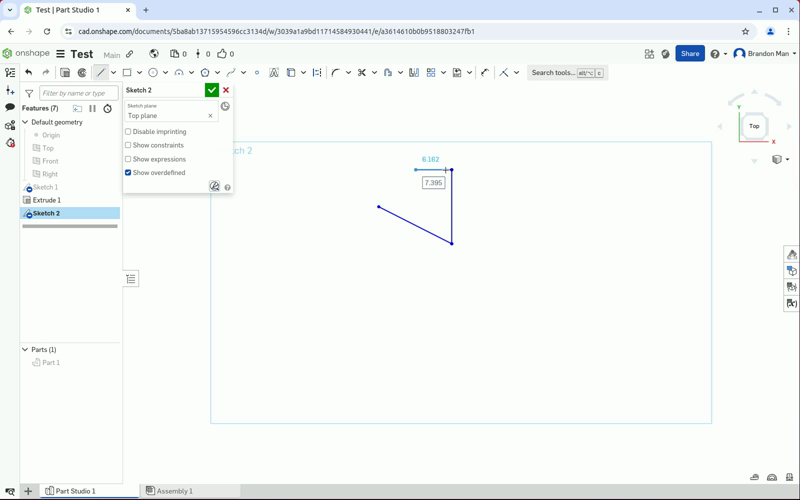
mouse_move(415, 206)
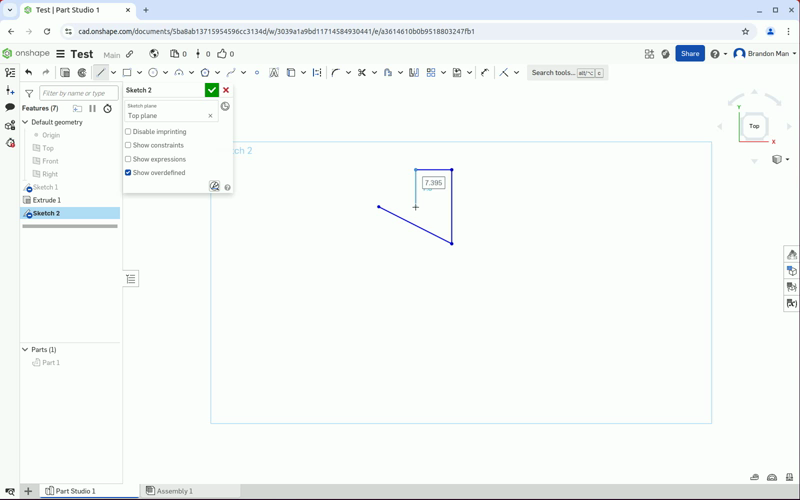
click(415, 206)
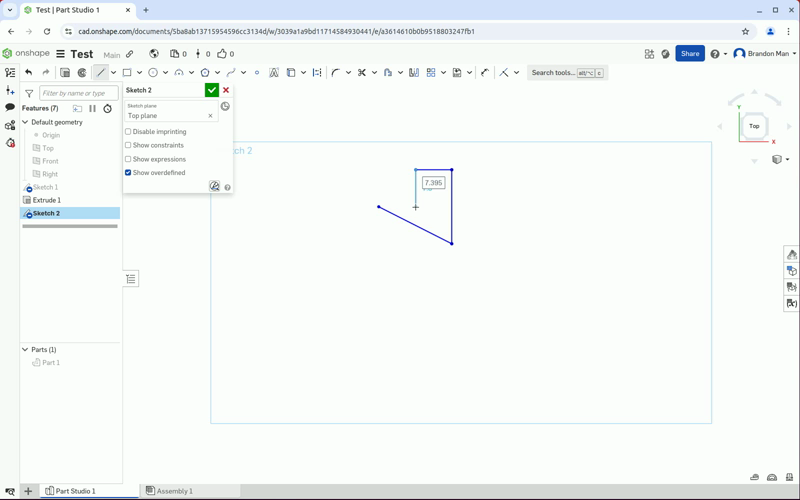
key_up(shift)
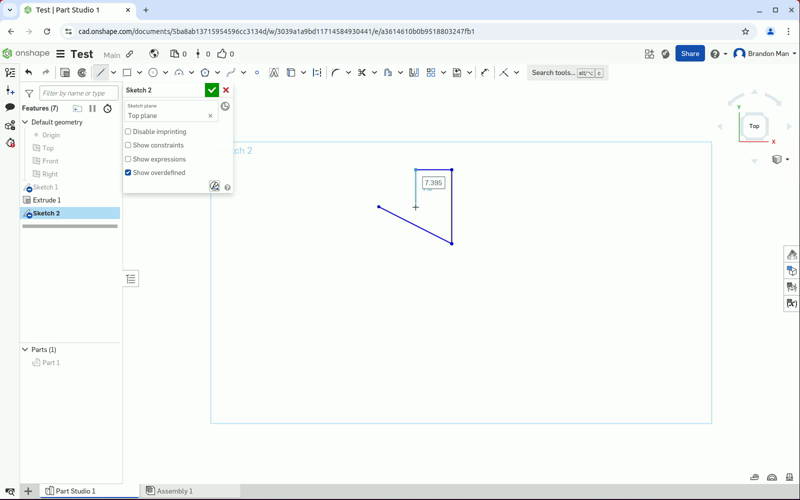
mouse_move(445, 206)
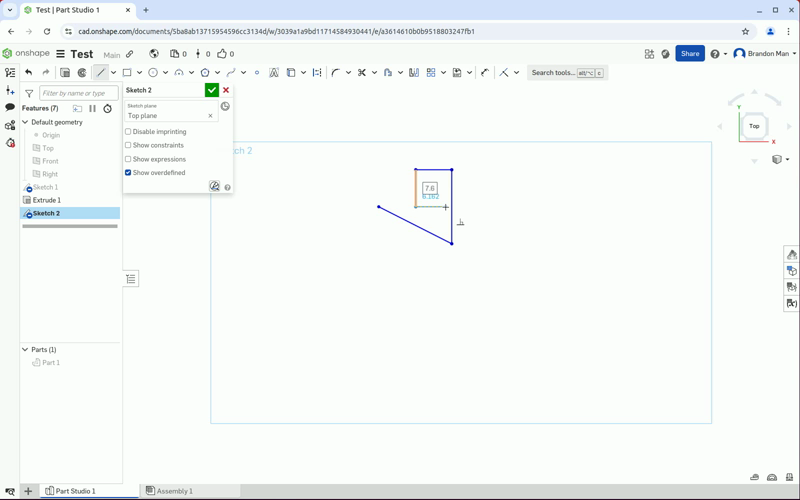
key_down(shift)
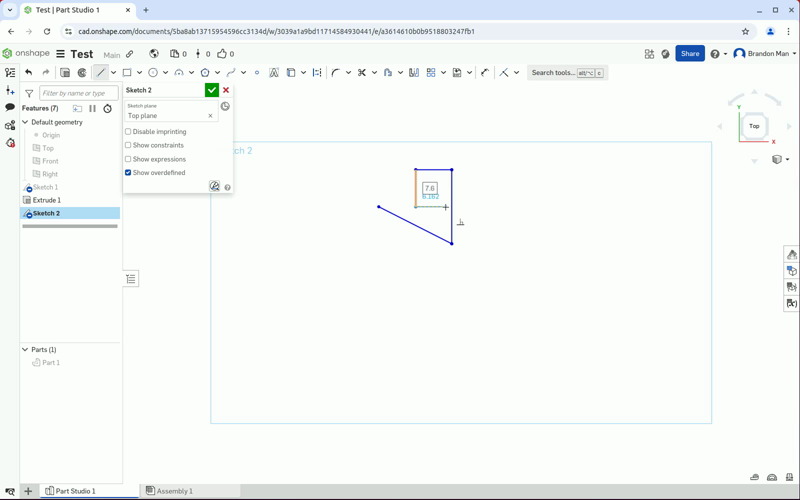
mouse_move(378, 206)
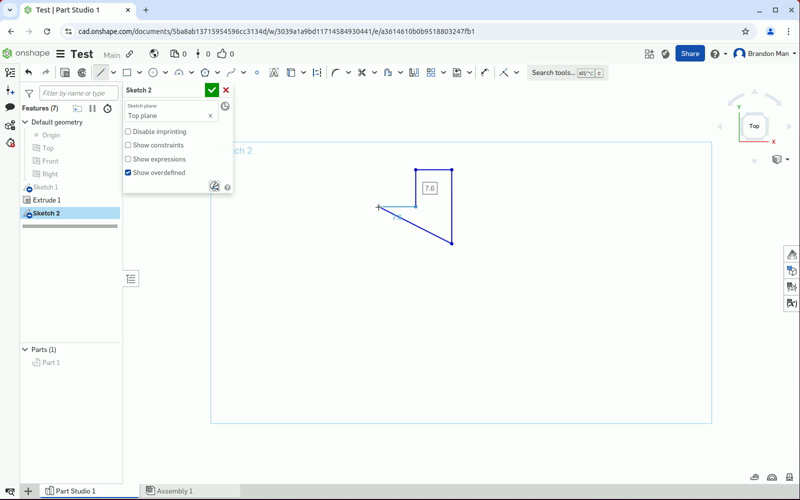
key_up(shift)
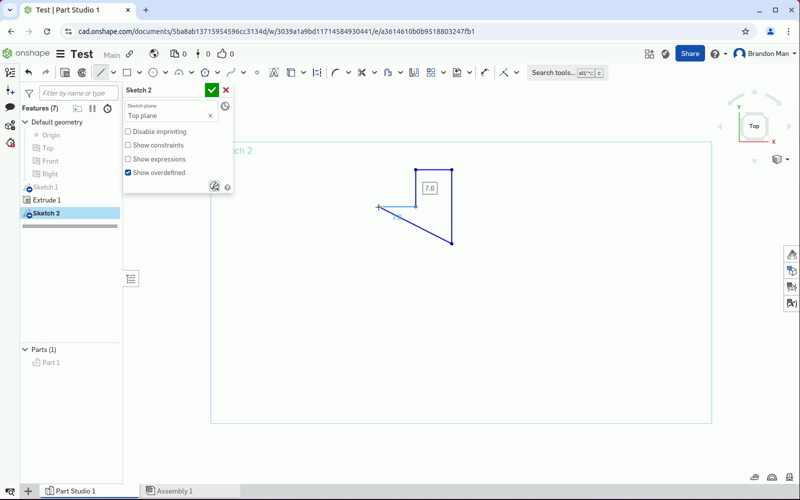
click(378, 206)
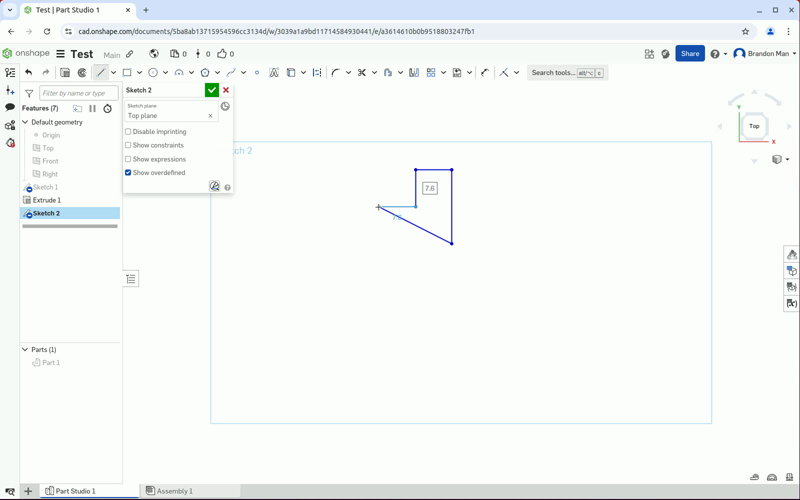
key(esc)
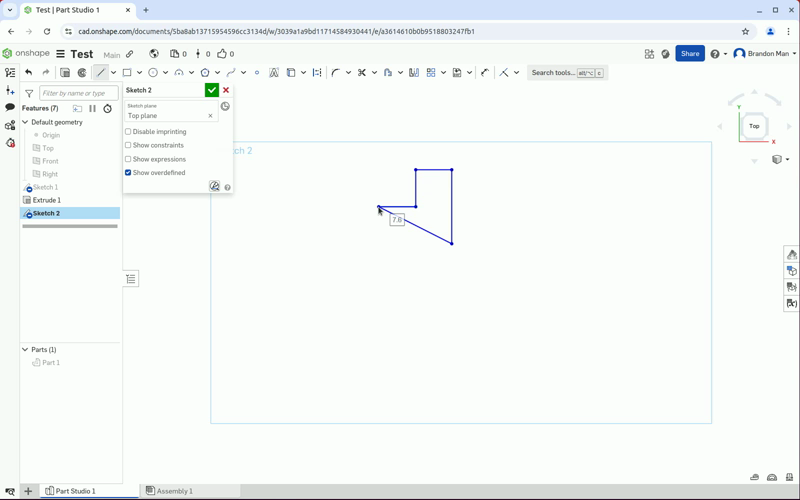
mouse_move(420, 215)
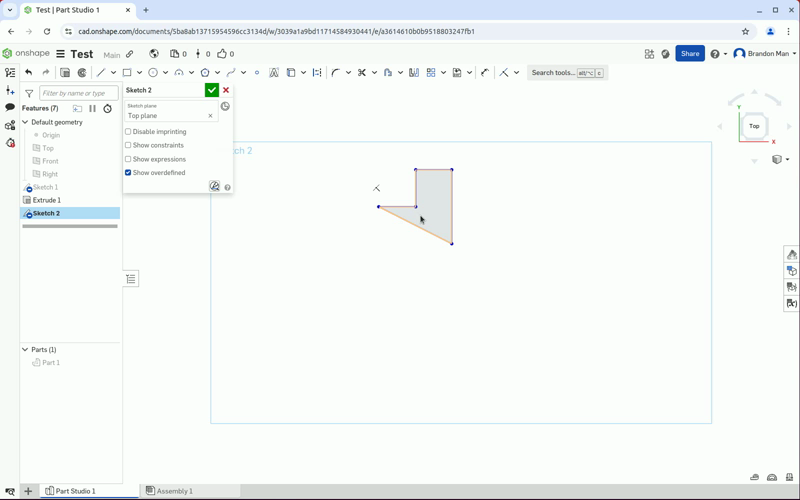
click(420, 215)
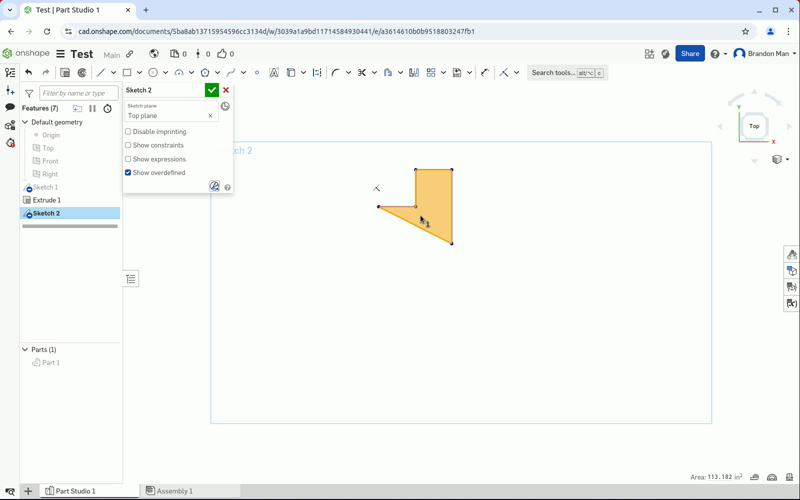
mouse_move(73, 352)
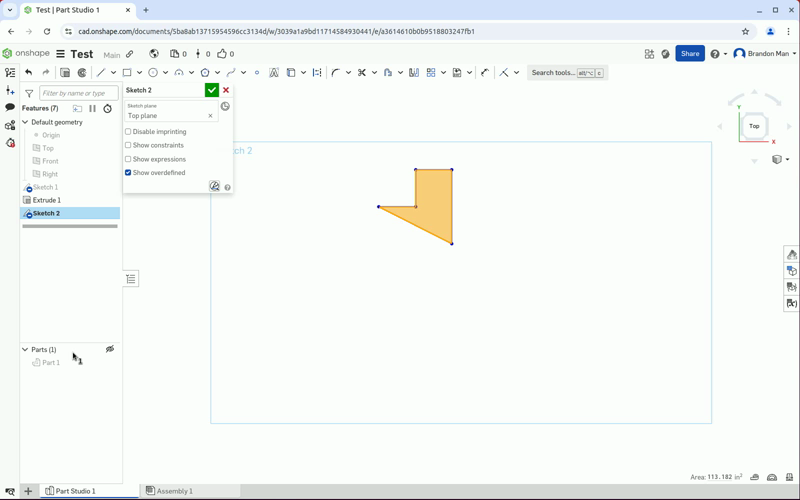
key(shift+y)
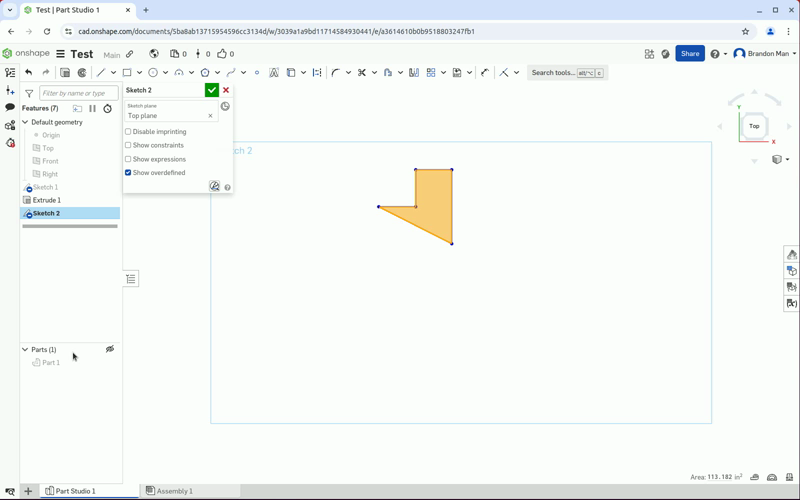
key(shift+e)
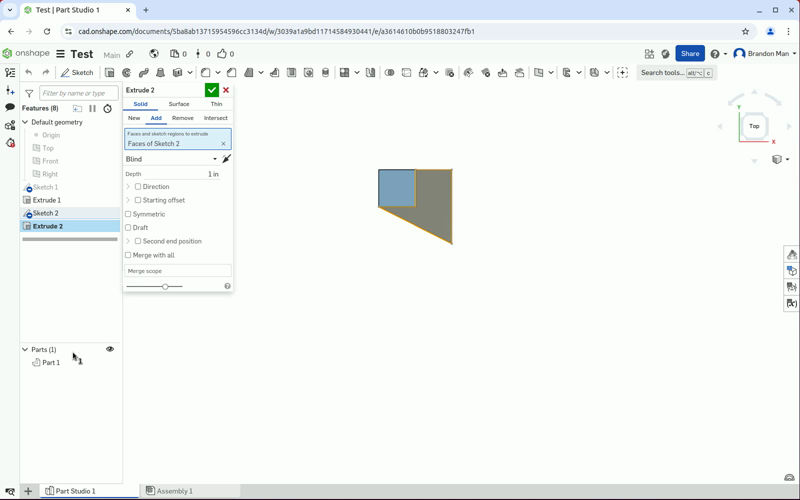
mouse_move(143, 106)
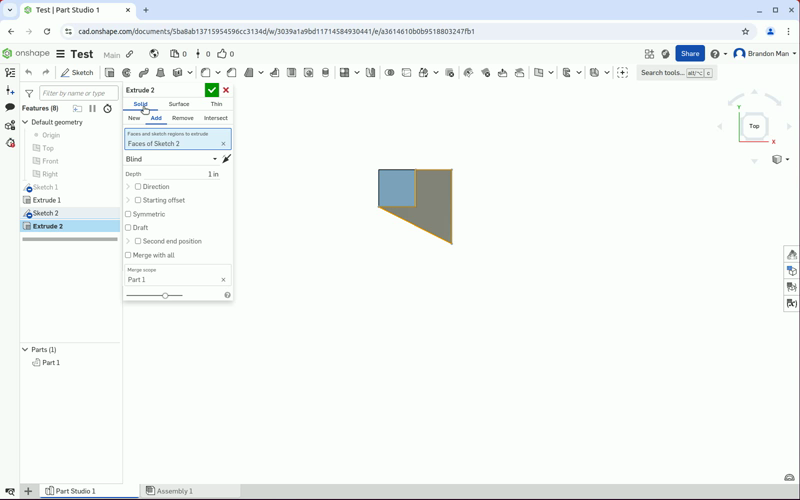
click(143, 106)
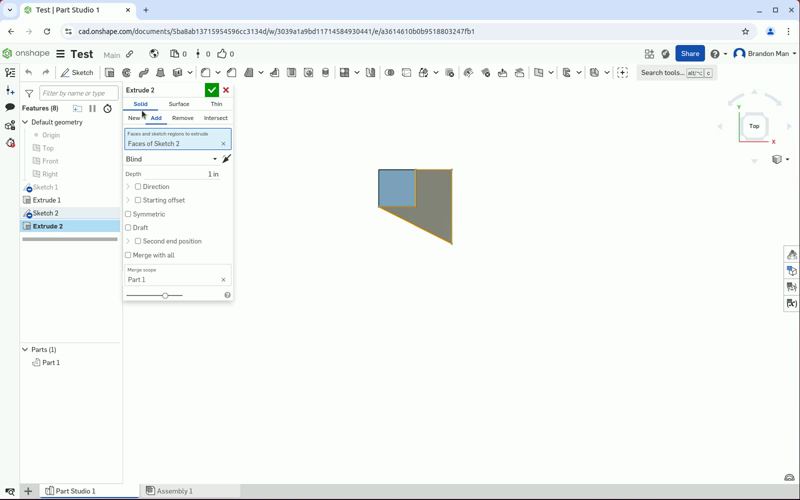
mouse_move(137, 120)
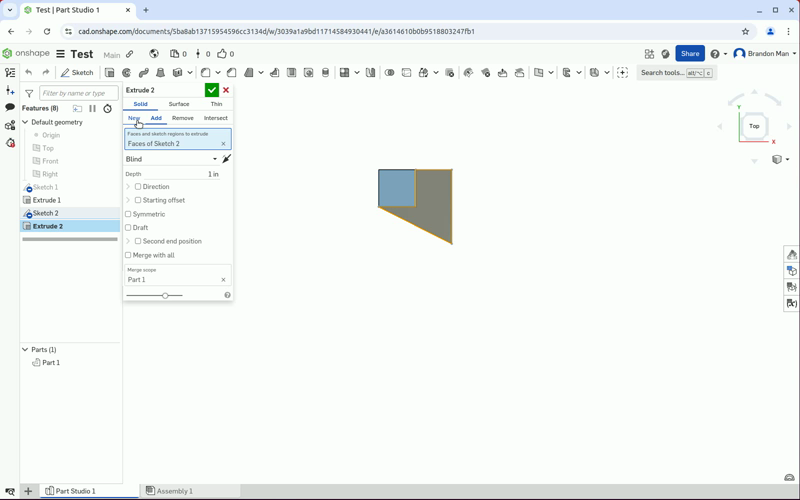
click(137, 120)
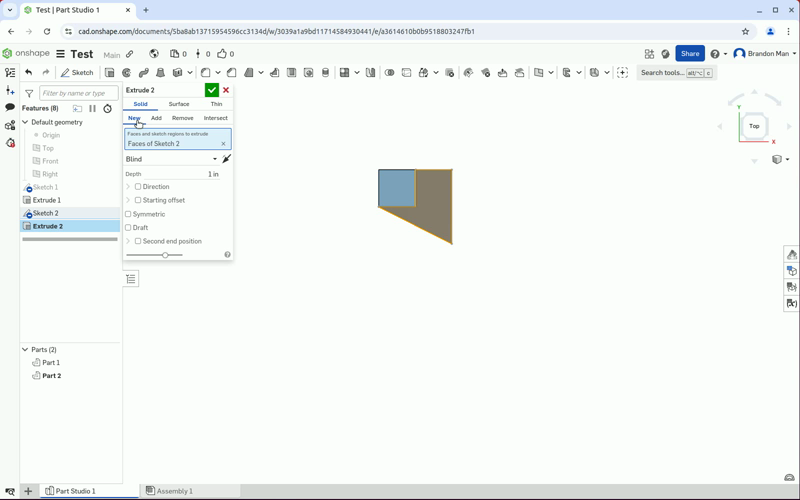
key(tab, 4)
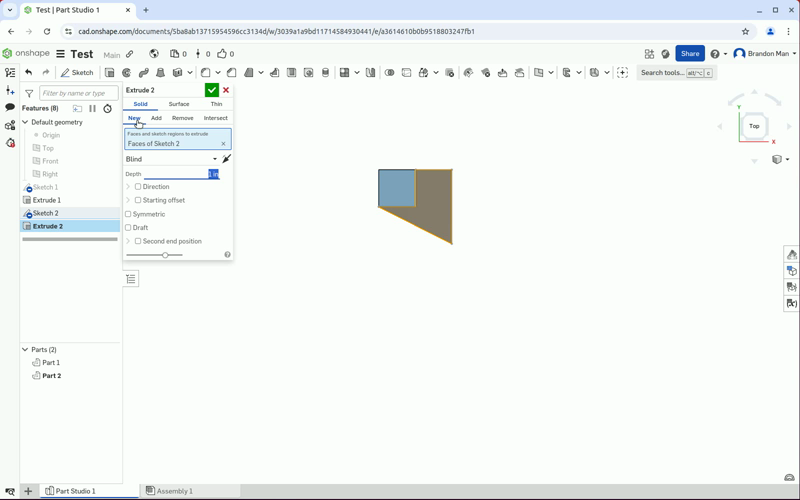
text(3.851)
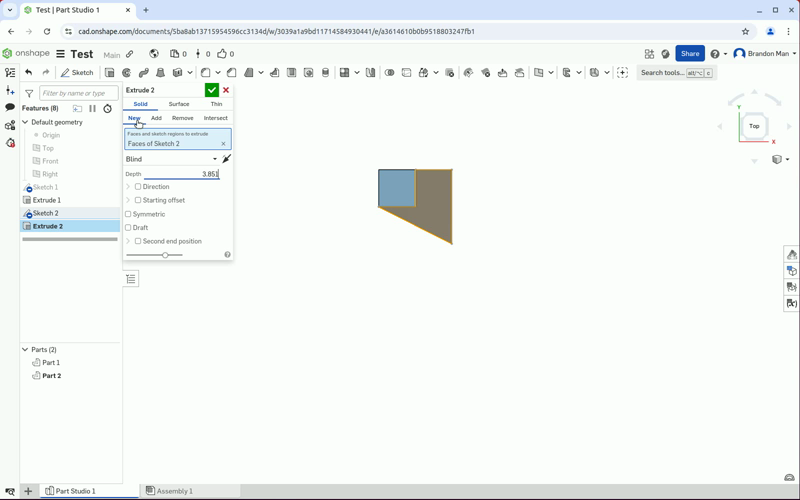
key(enter)
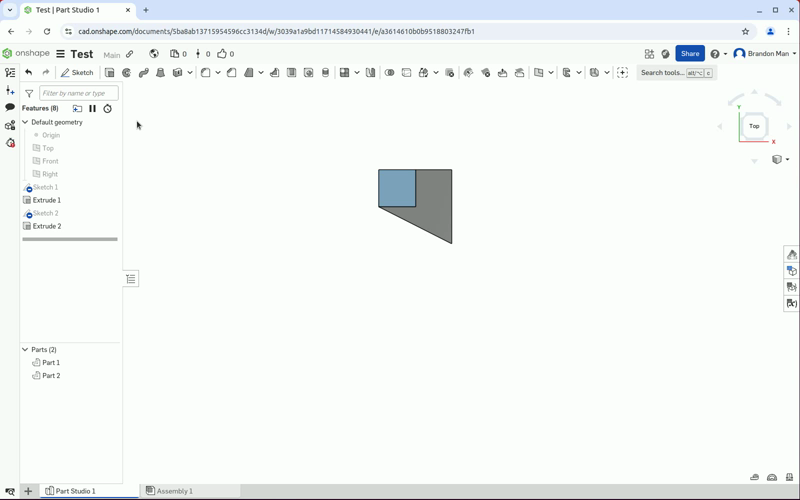
key(shift+h)
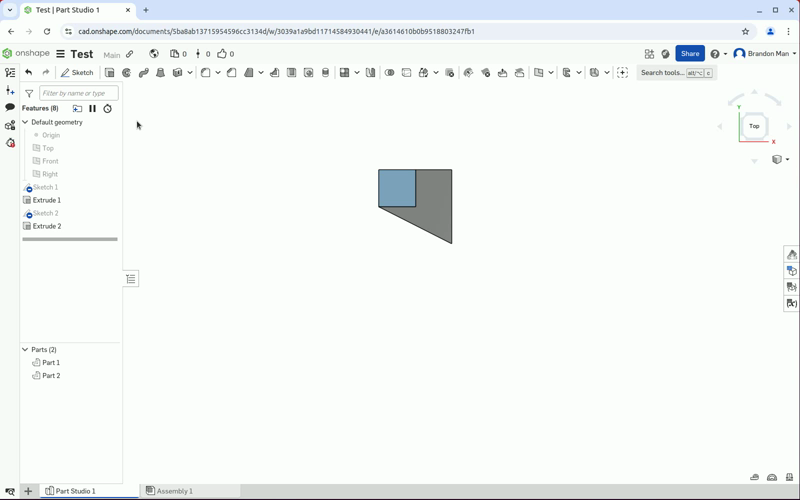
key(shift+h)
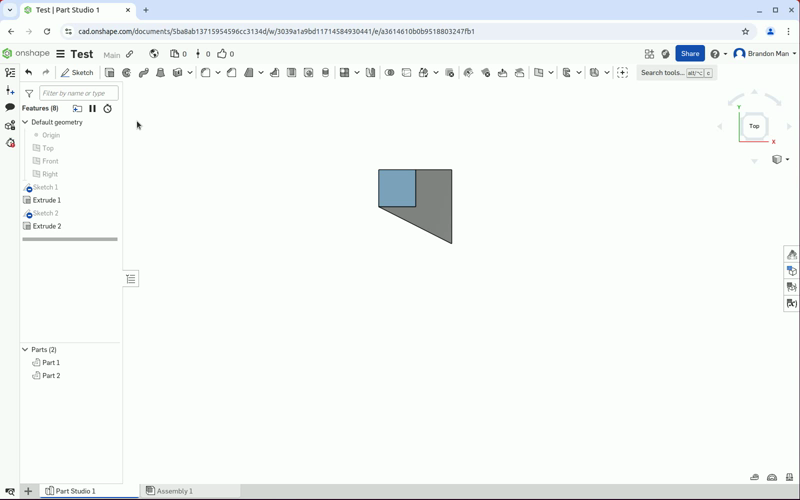
mouse_move(73, 189)
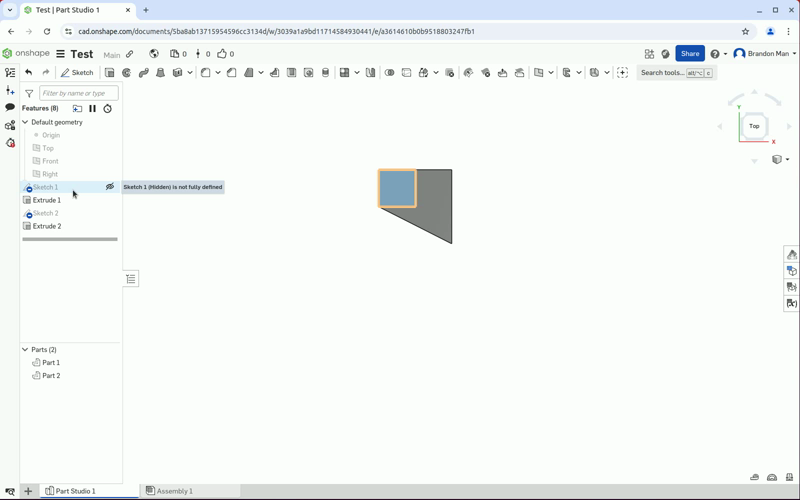
click(73, 189)
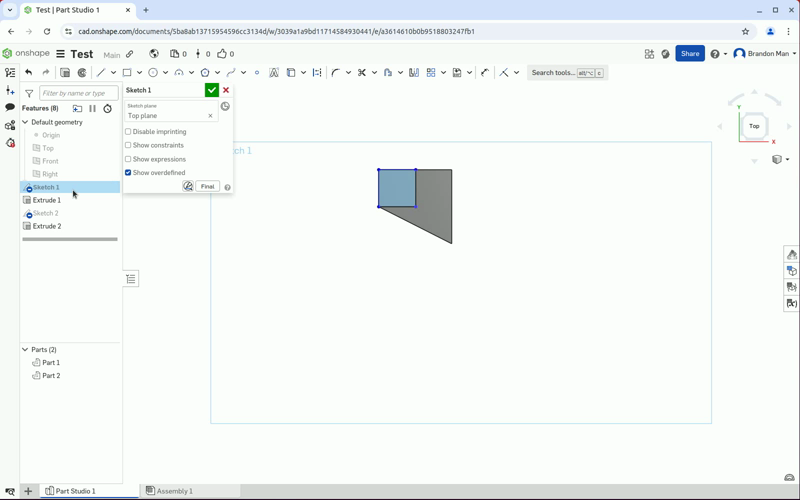
mouse_move(229, 92)
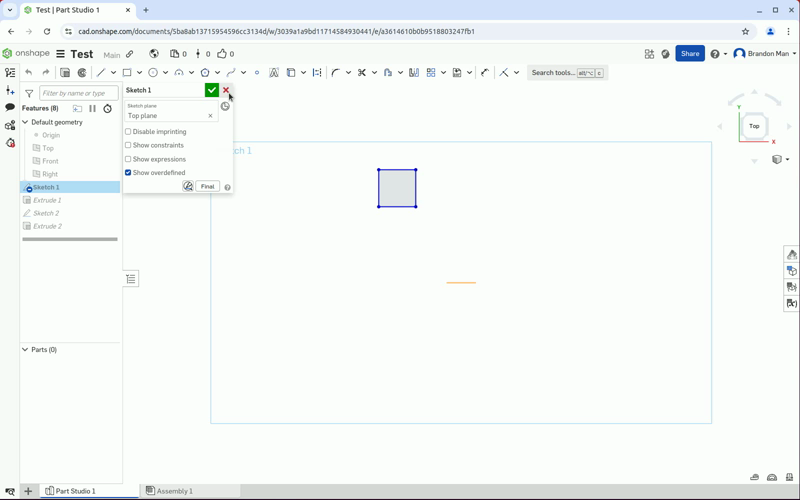
click(229, 92)
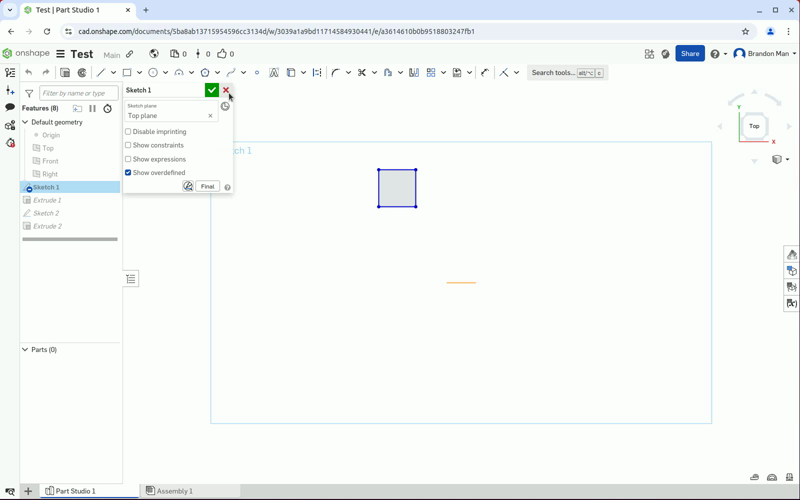
key(shift+s)
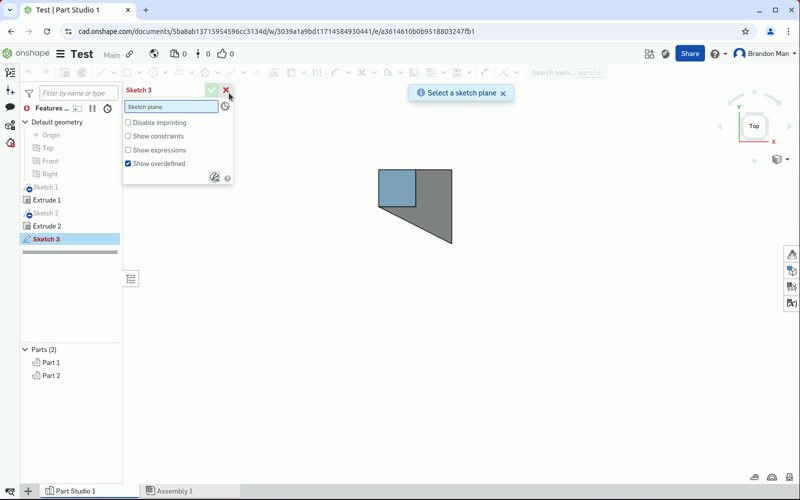
mouse_move(73, 150)
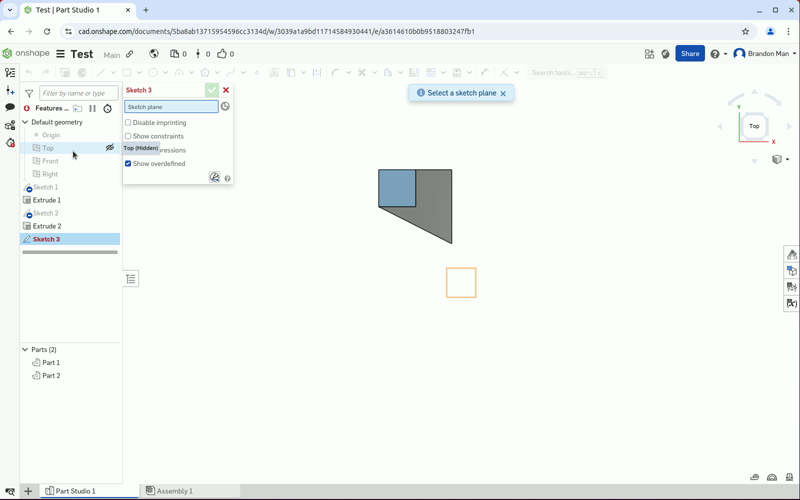
click(73, 150)
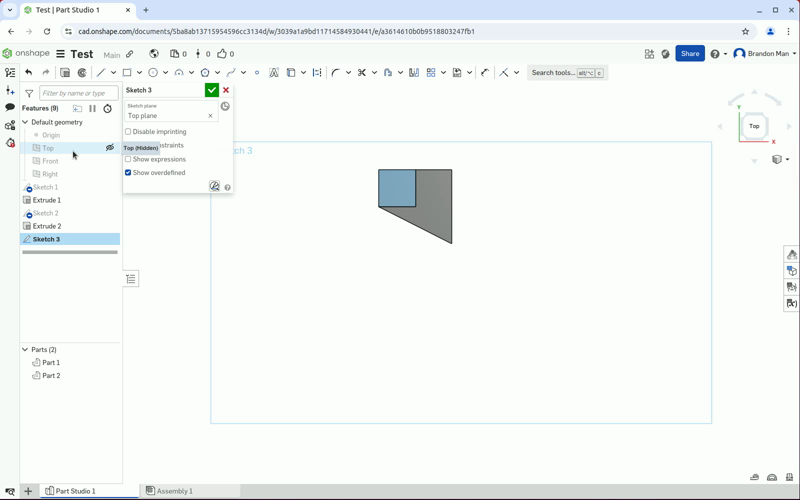
mouse_move(73, 352)
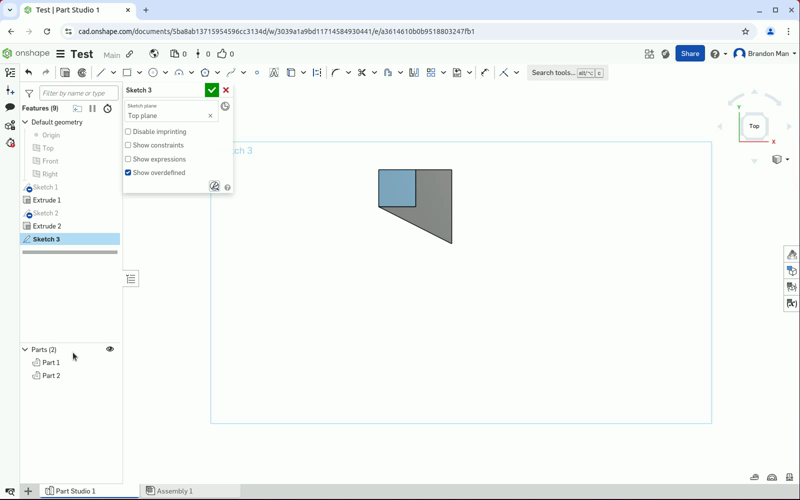
key(y)
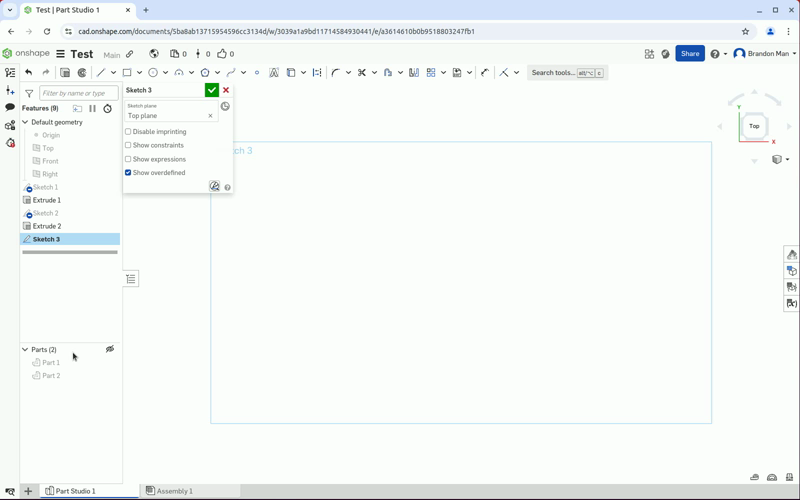
key(l)
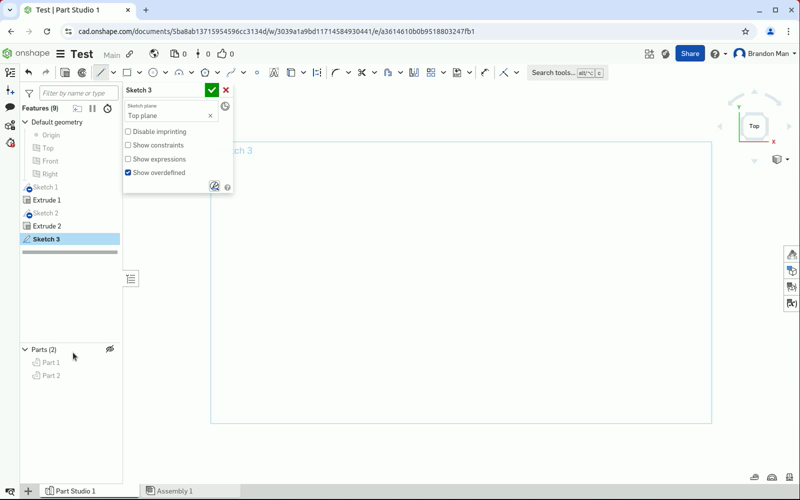
key_down(shift)
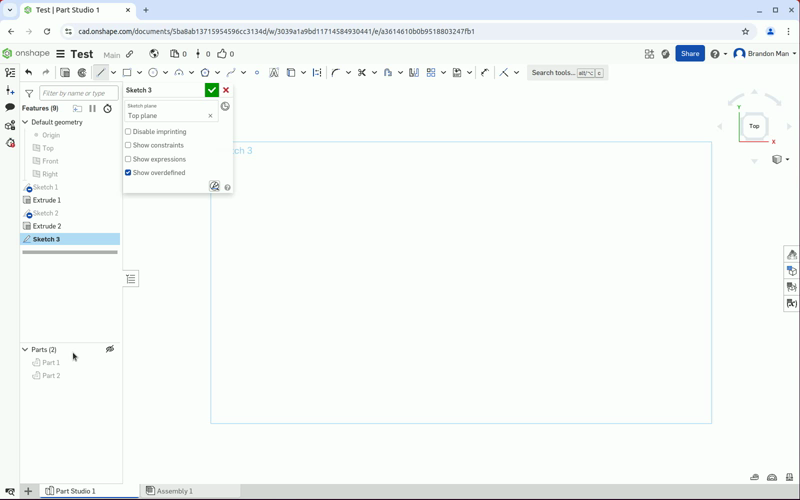
mouse_move(378, 206)
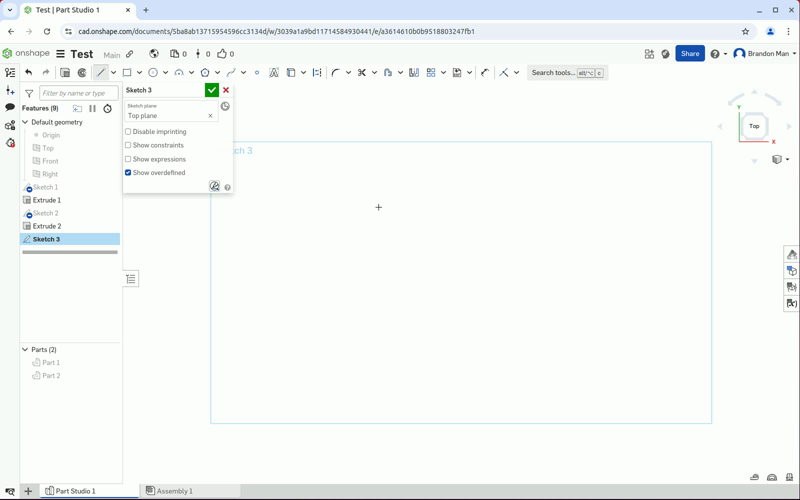
click(378, 206)
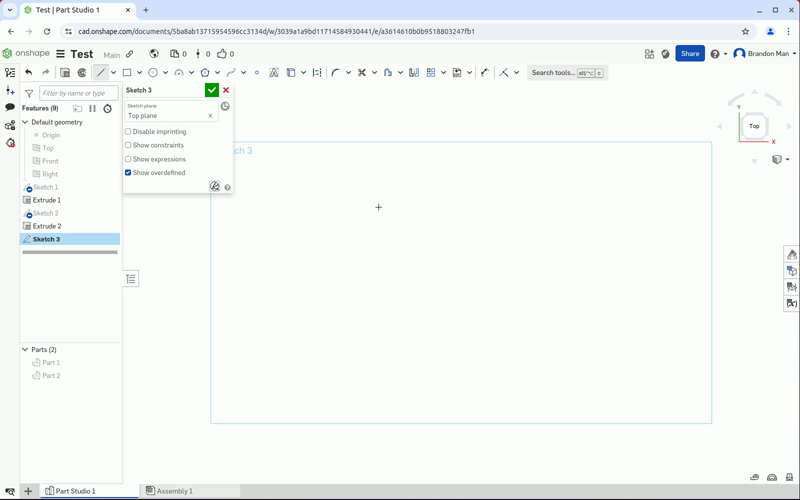
key_up(shift)
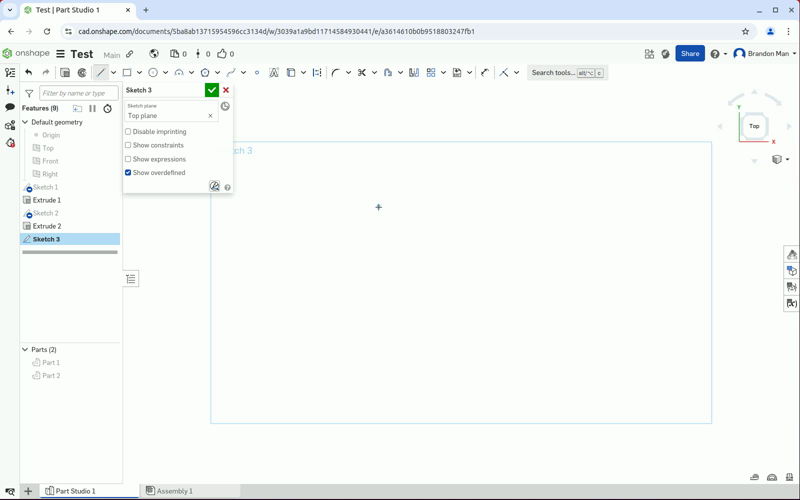
key_down(shift)
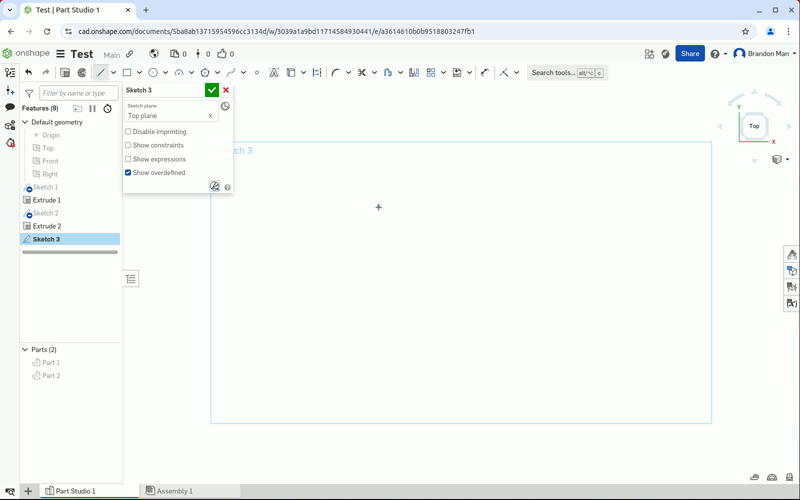
mouse_move(408, 206)
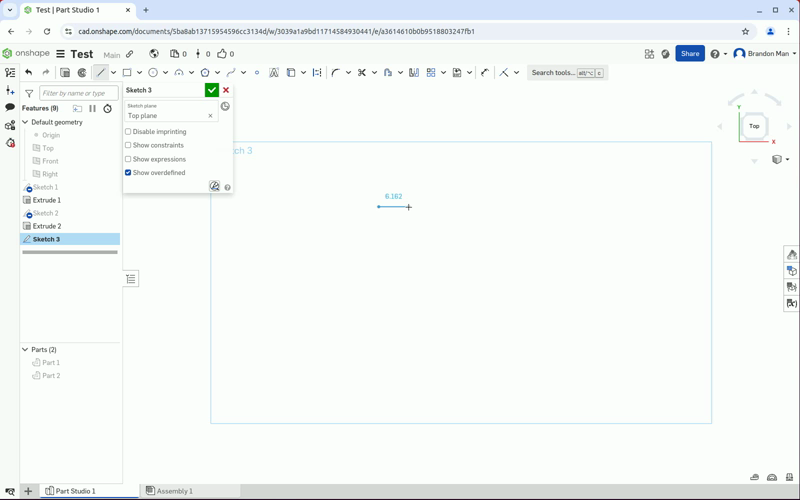
mouse_move(415, 206)
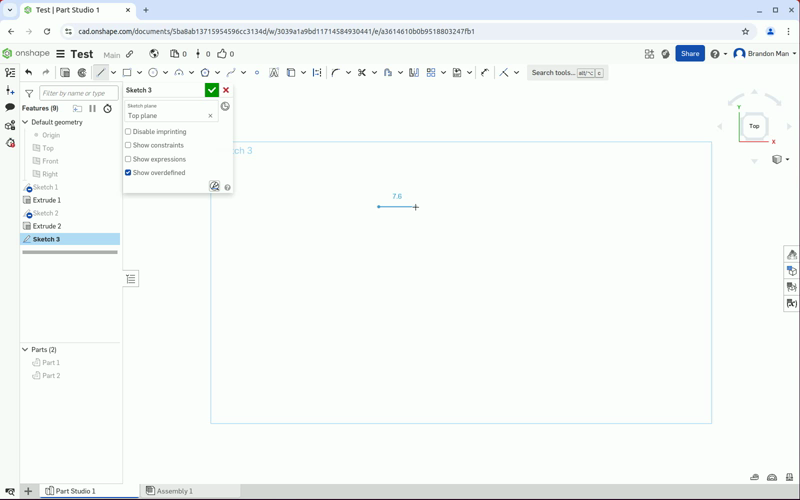
click(415, 206)
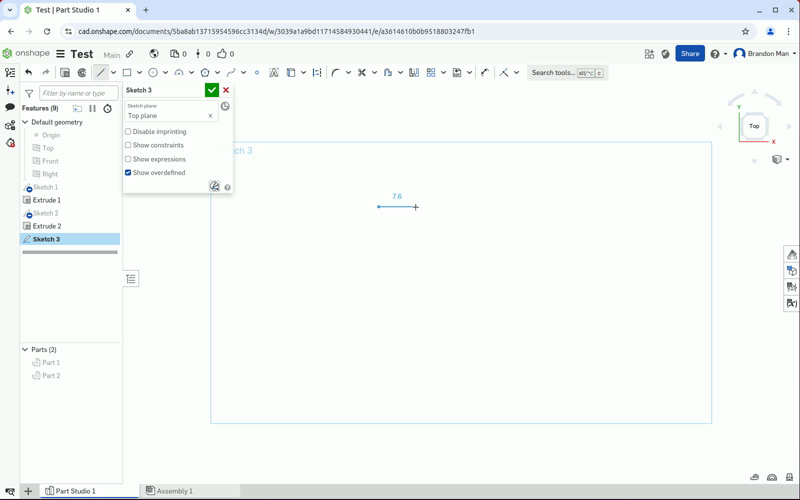
key_up(shift)
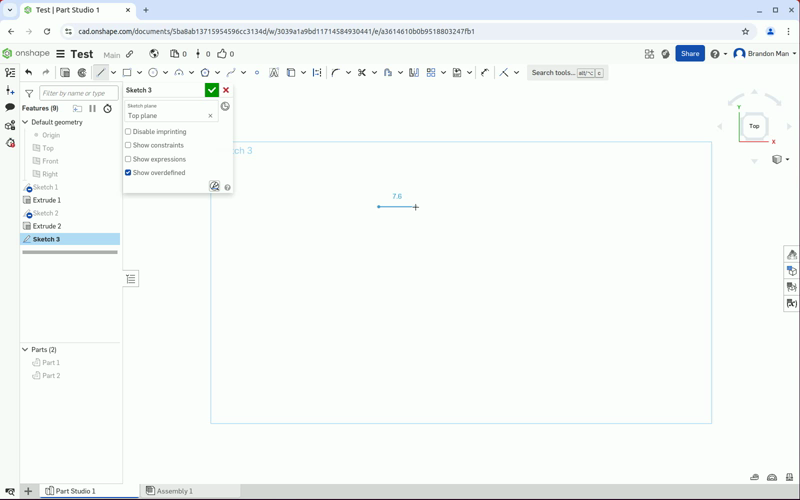
key_down(shift)
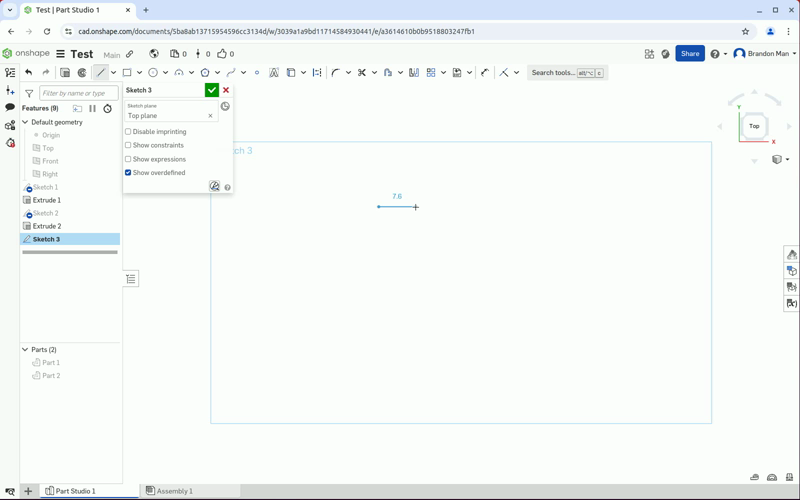
mouse_move(445, 206)
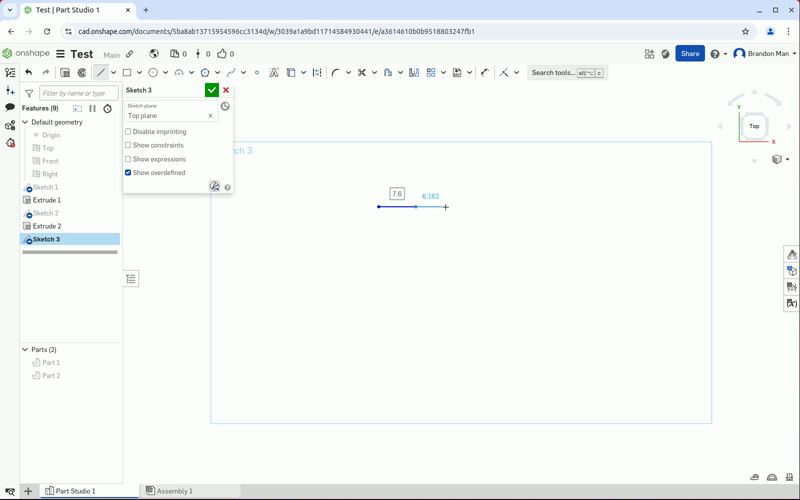
mouse_move(415, 169)
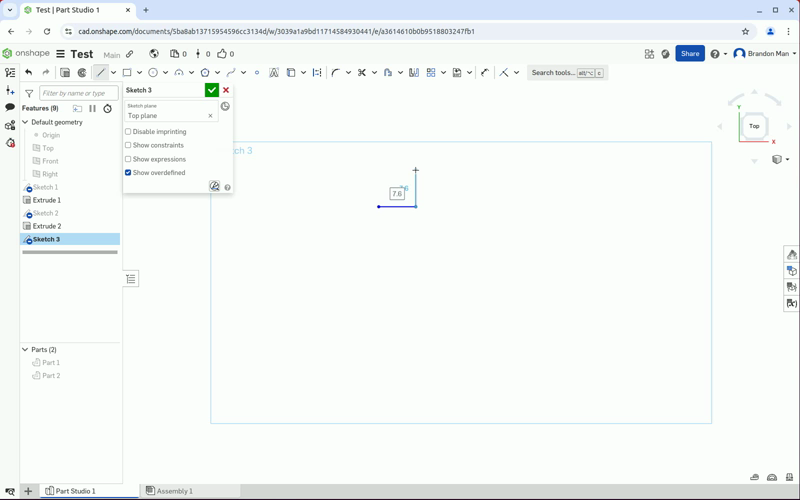
click(415, 169)
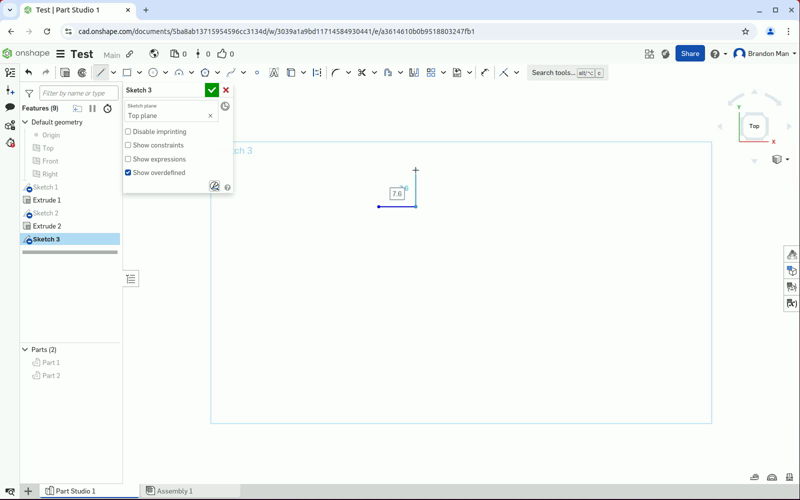
key_up(shift)
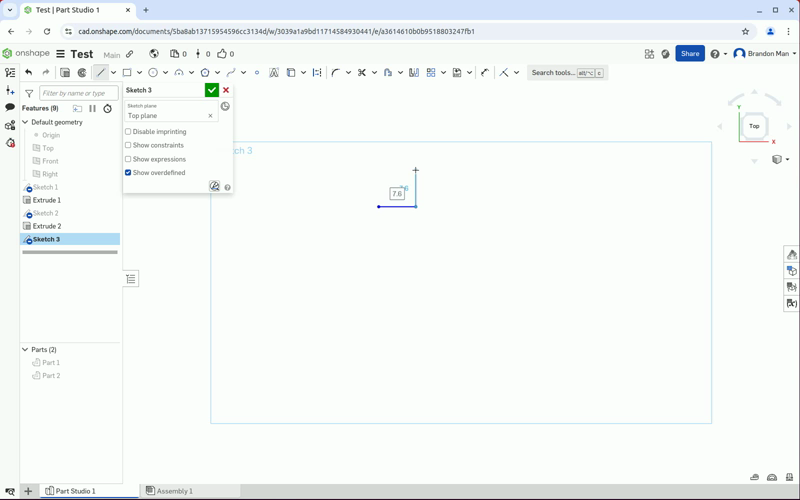
key_down(shift)
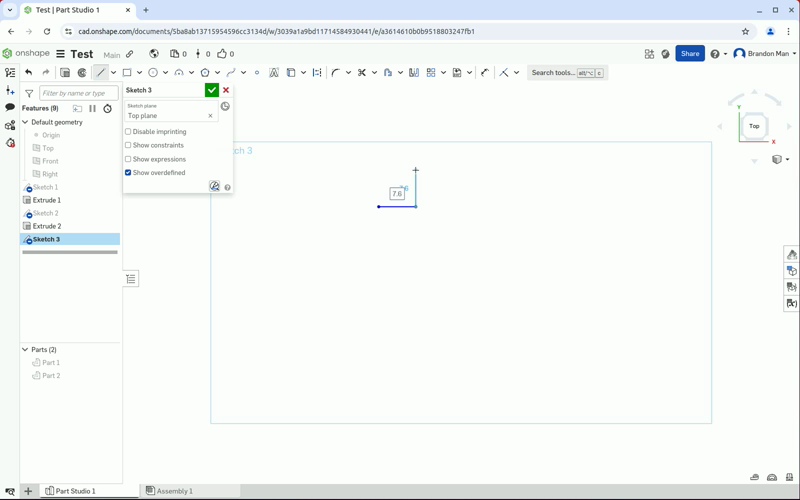
mouse_move(445, 169)
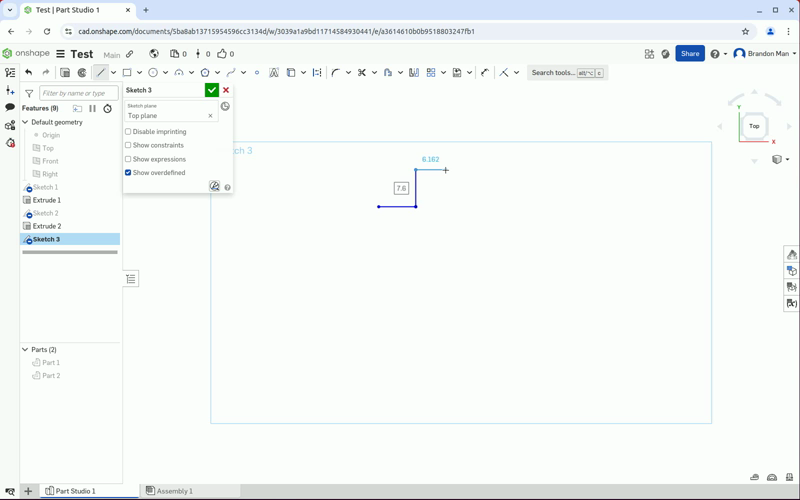
mouse_move(378, 169)
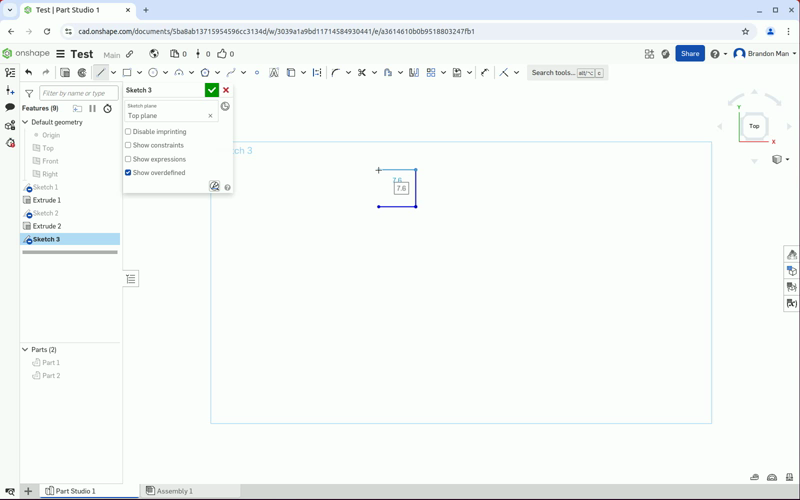
click(378, 169)
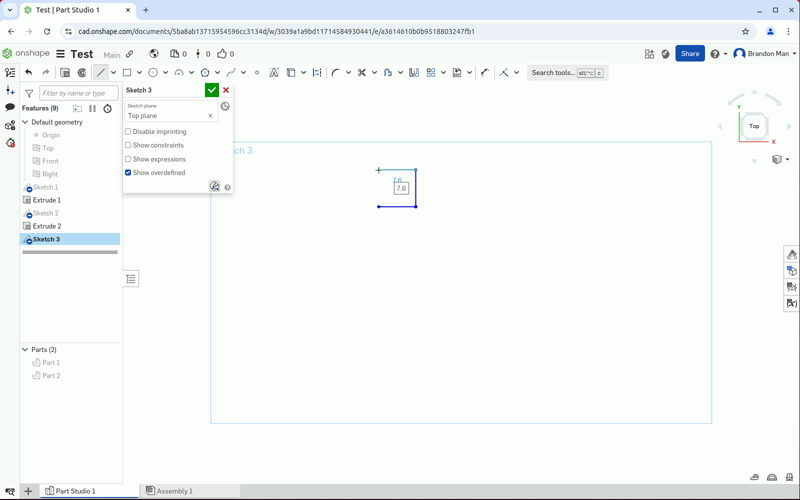
key_up(shift)
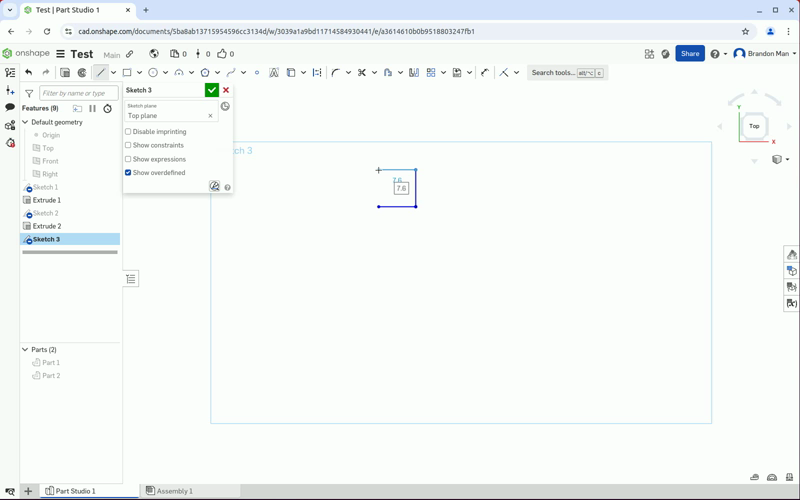
mouse_move(408, 169)
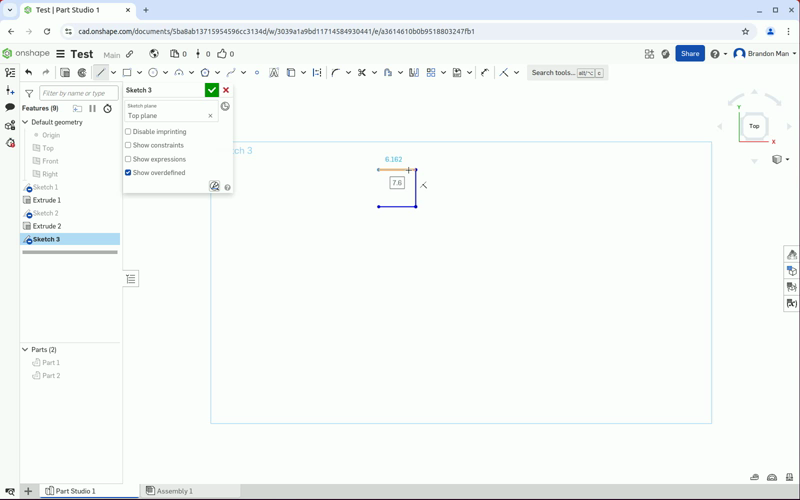
key_down(shift)
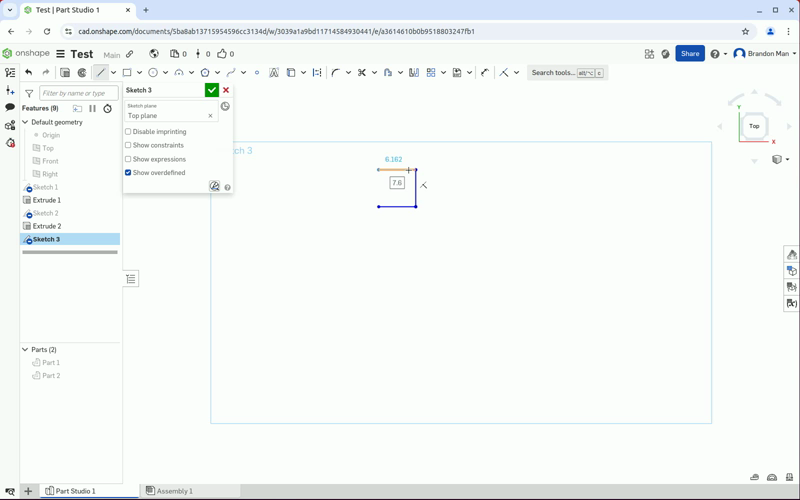
mouse_move(378, 206)
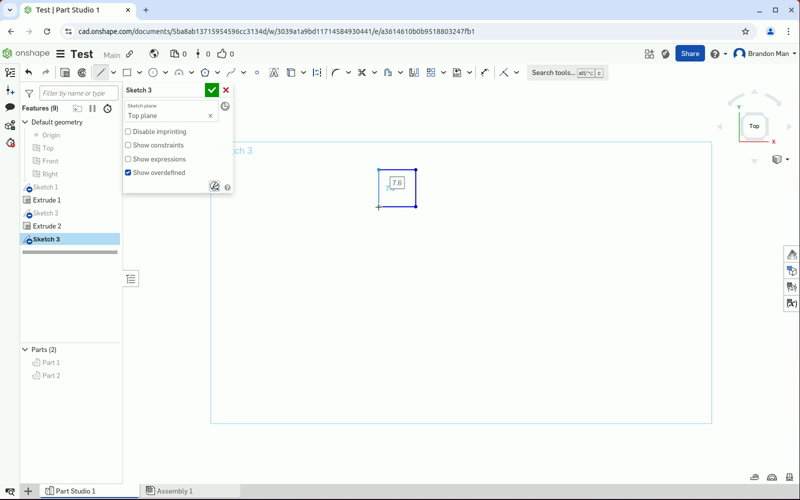
key_up(shift)
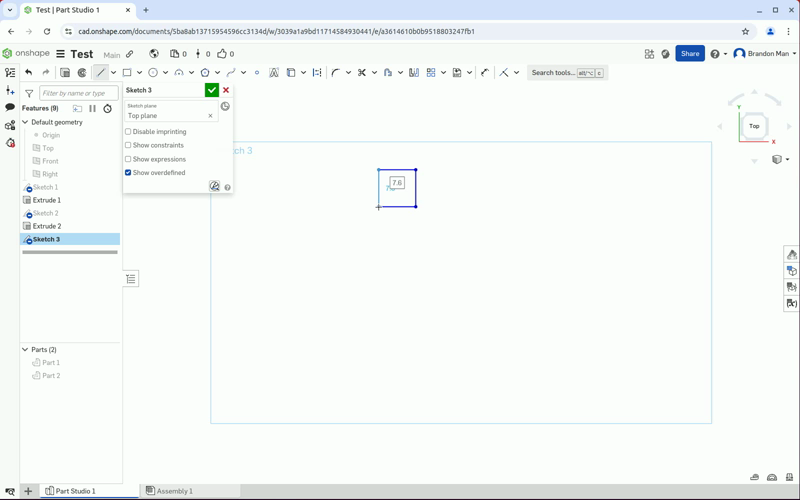
click(378, 206)
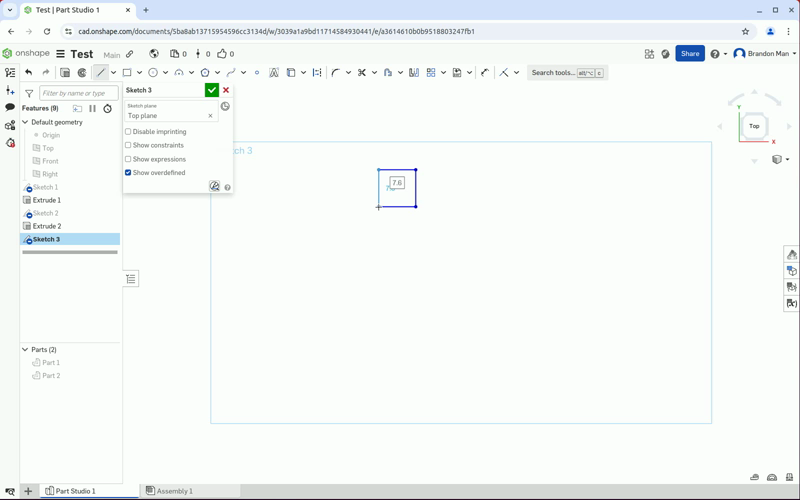
key(esc)
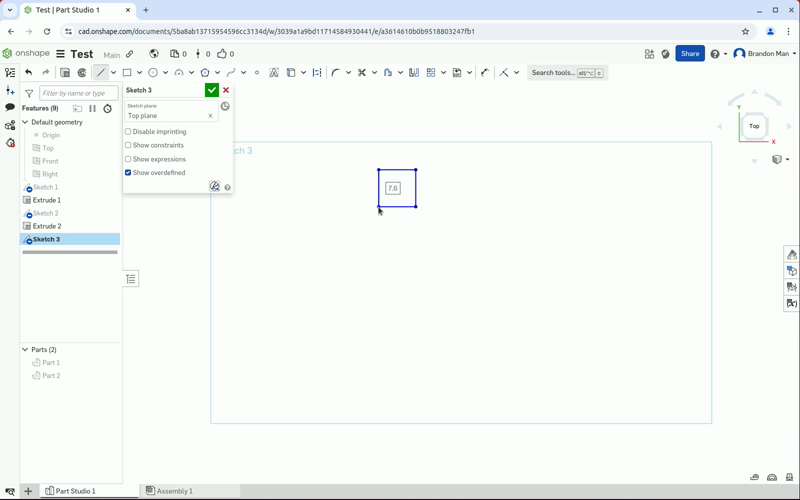
mouse_move(403, 197)
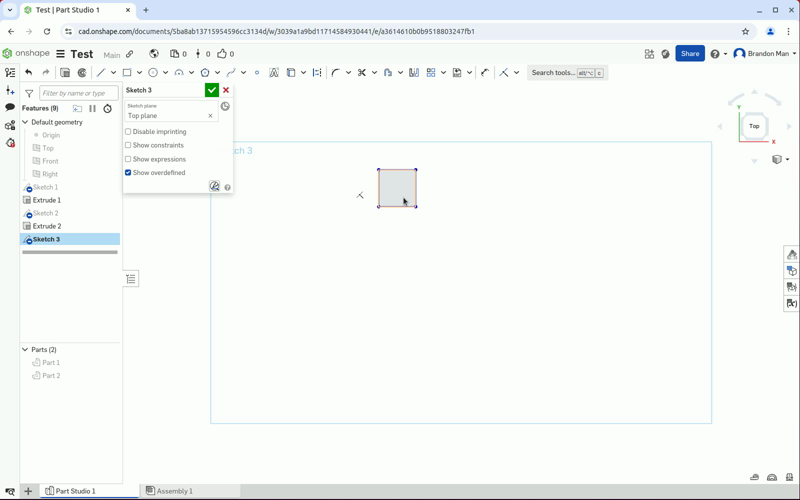
scroll(6)
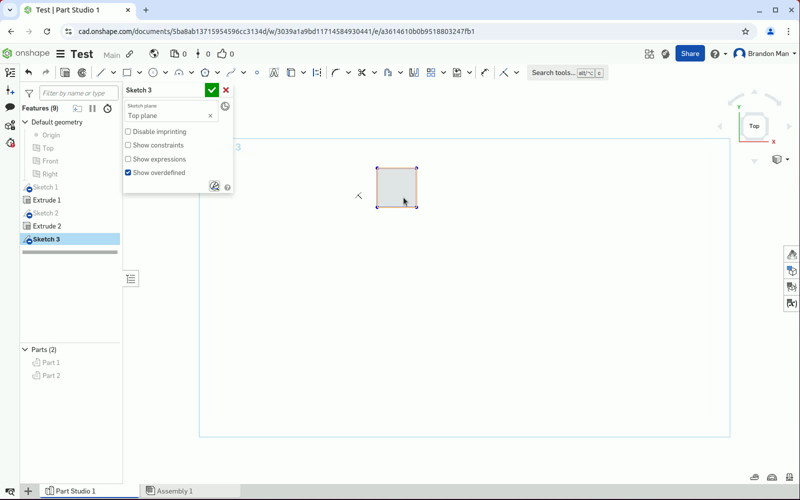
scroll(6)
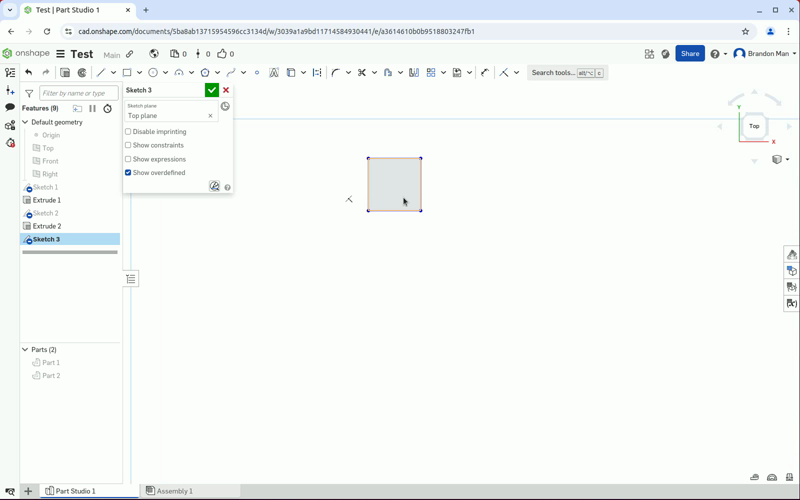
scroll(6)
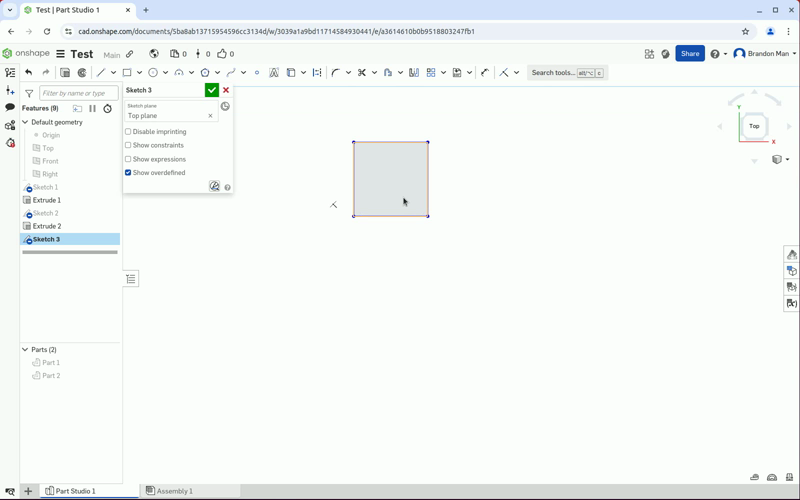
scroll(6)
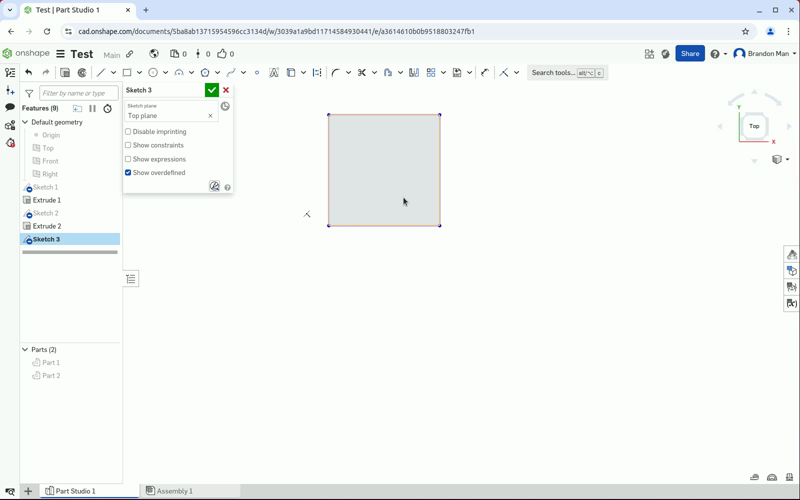
scroll(6)
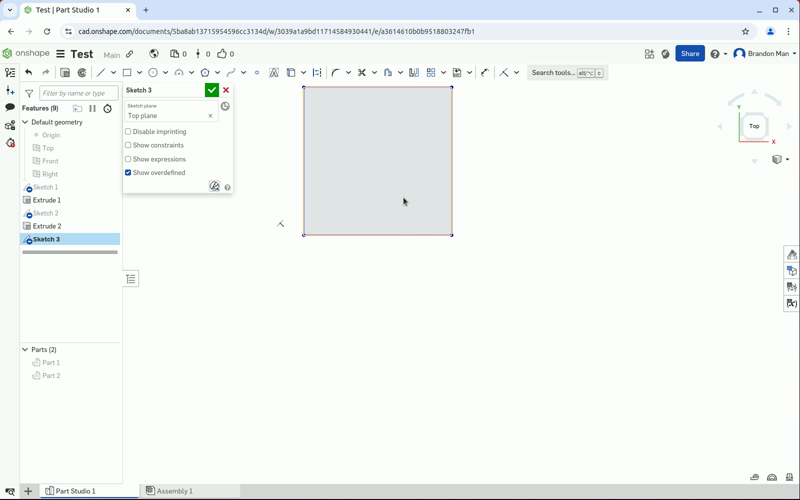
scroll(6)
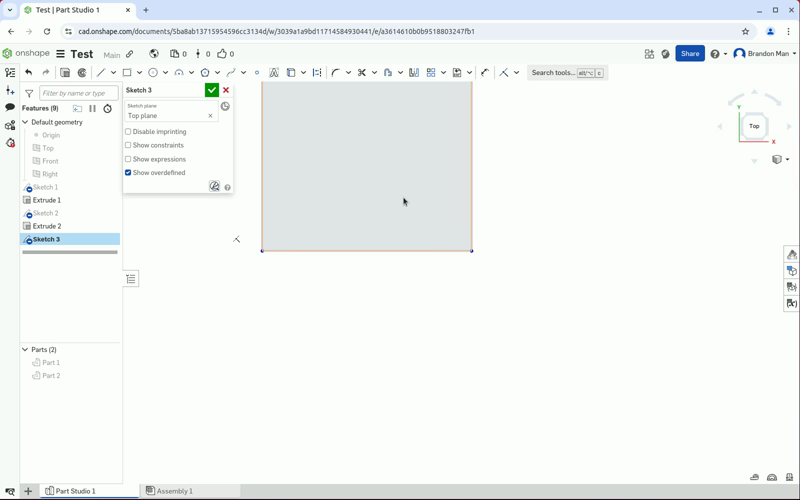
scroll(6)
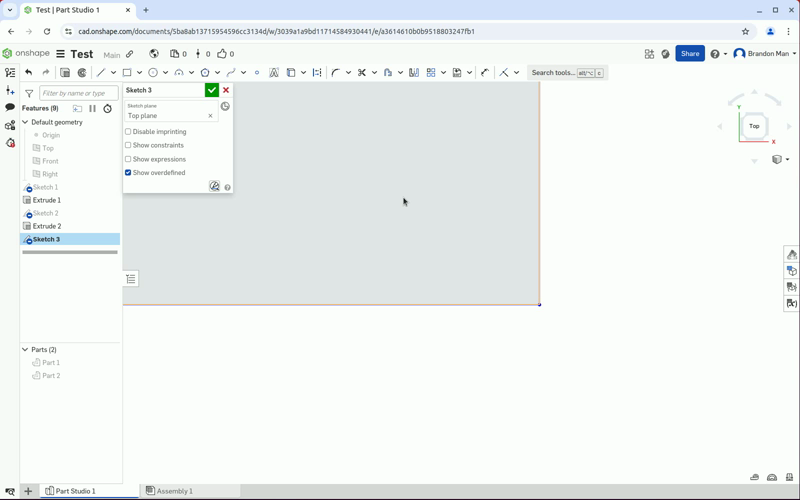
click(403, 197)
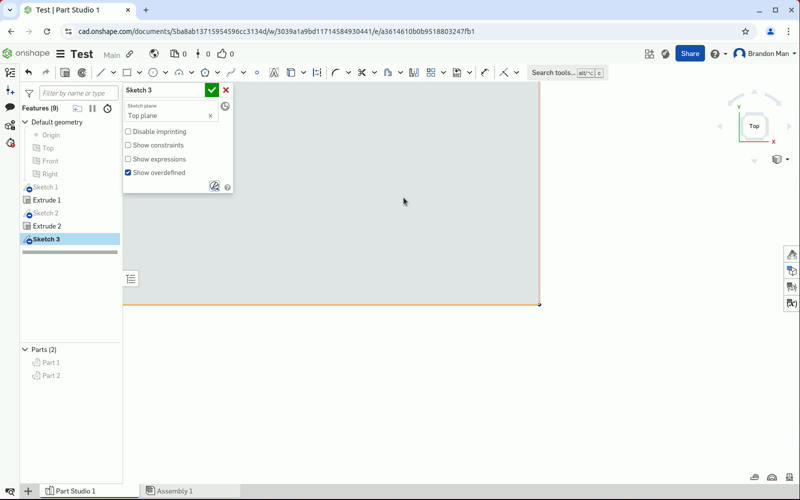
scroll(-6)
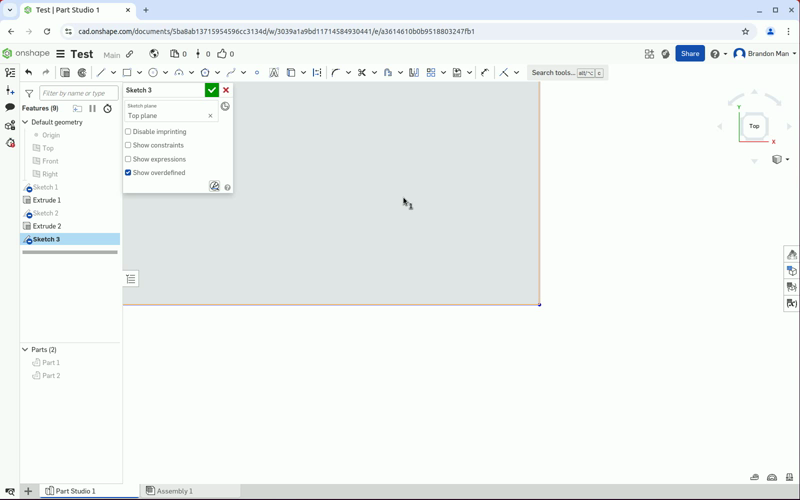
scroll(-6)
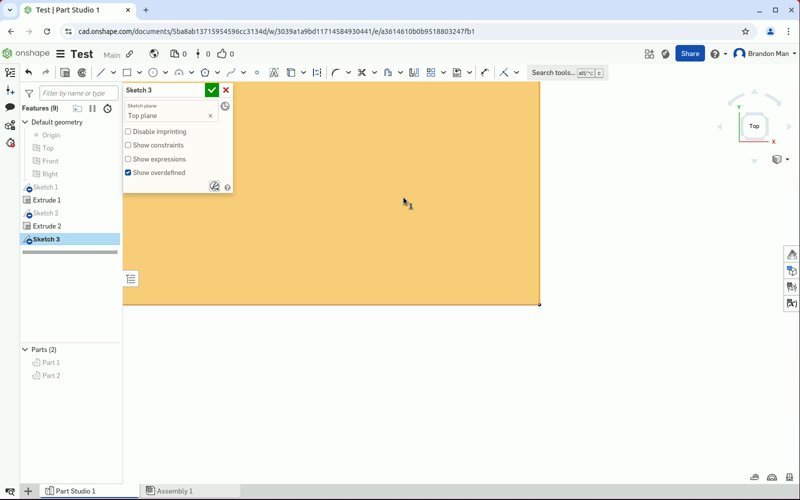
scroll(-6)
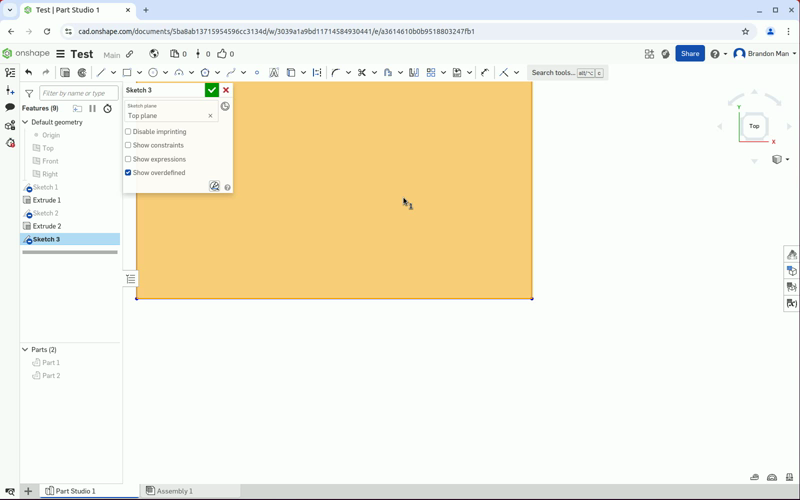
scroll(-6)
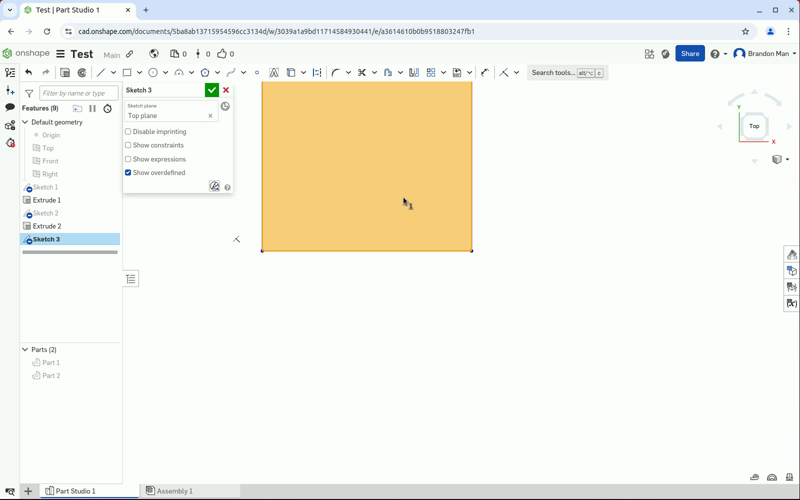
scroll(-6)
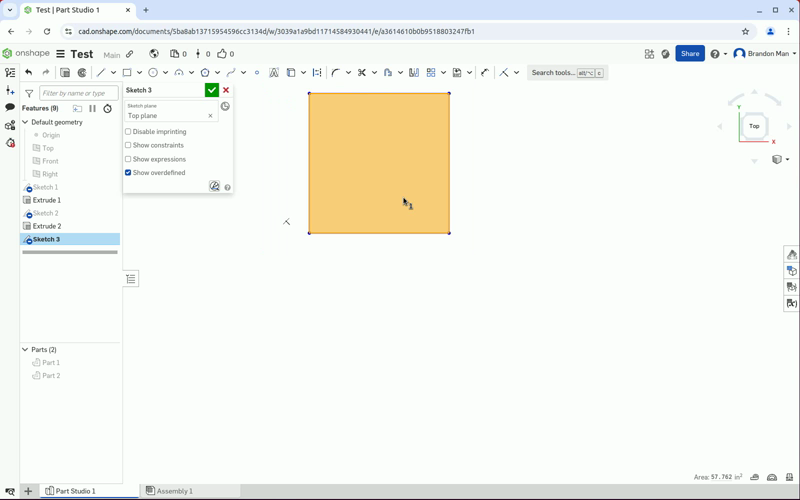
scroll(-6)
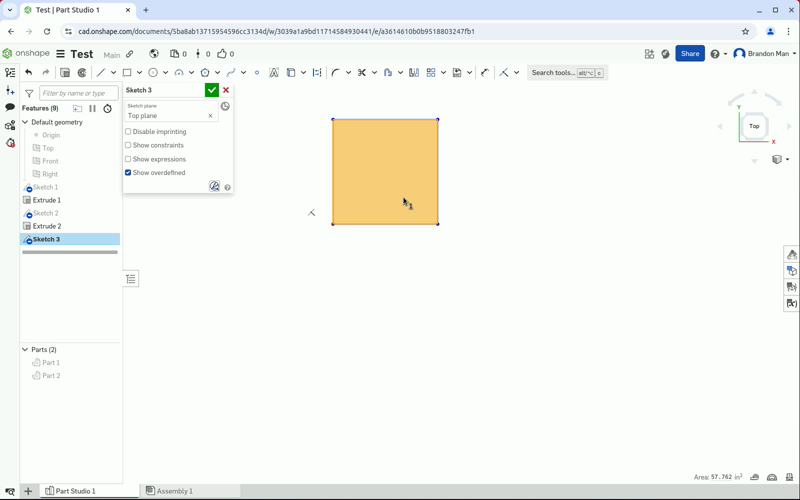
scroll(-6)
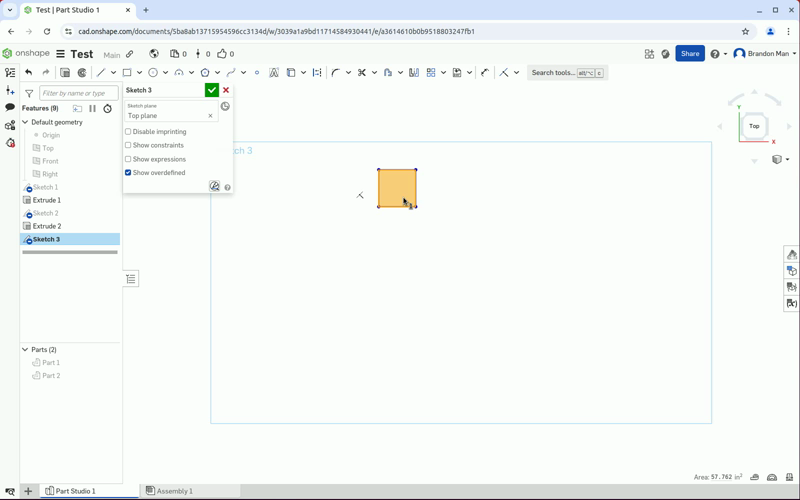
mouse_move(73, 352)
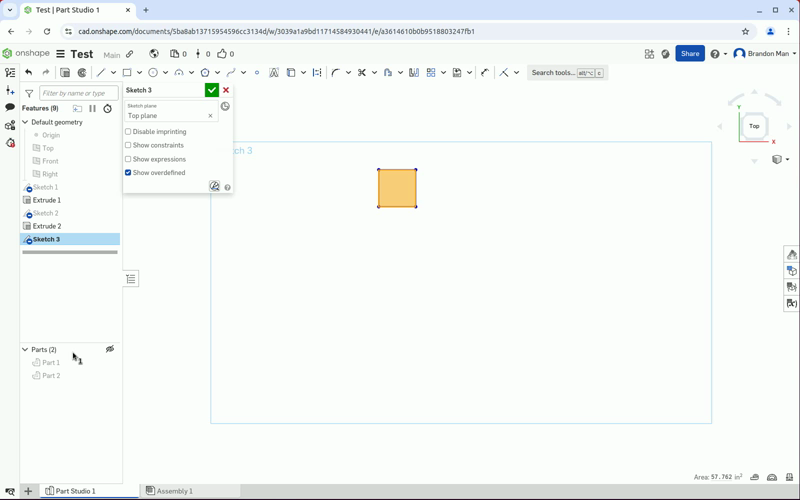
key(shift+y)
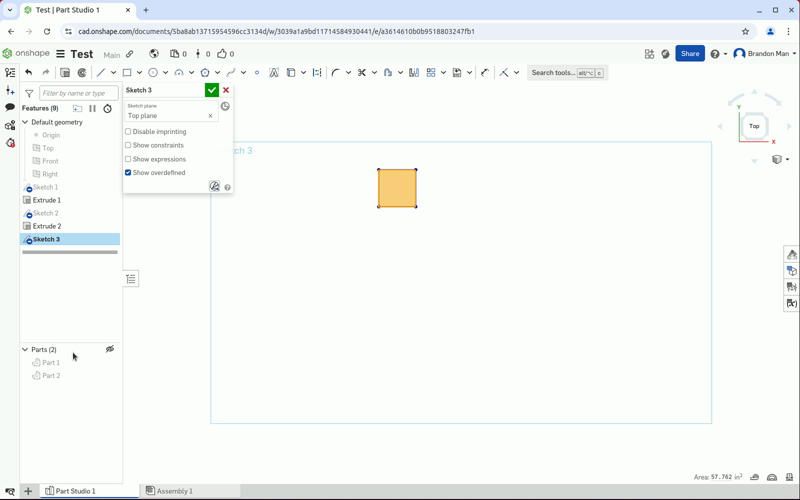
key(shift+e)
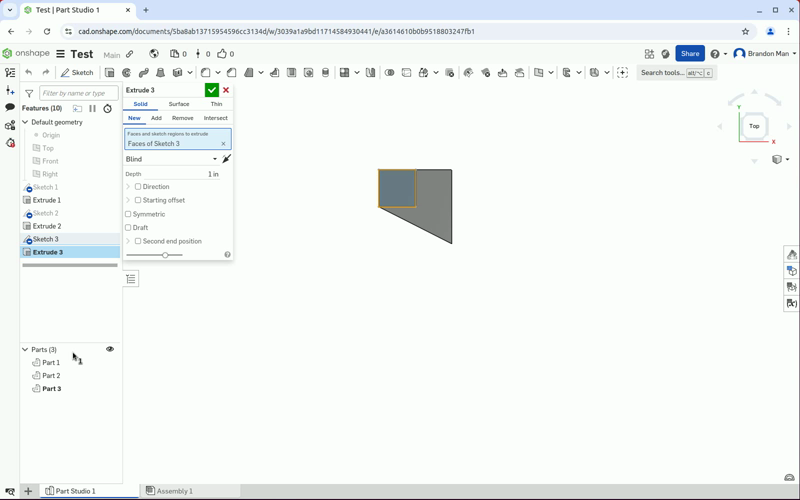
mouse_move(143, 106)
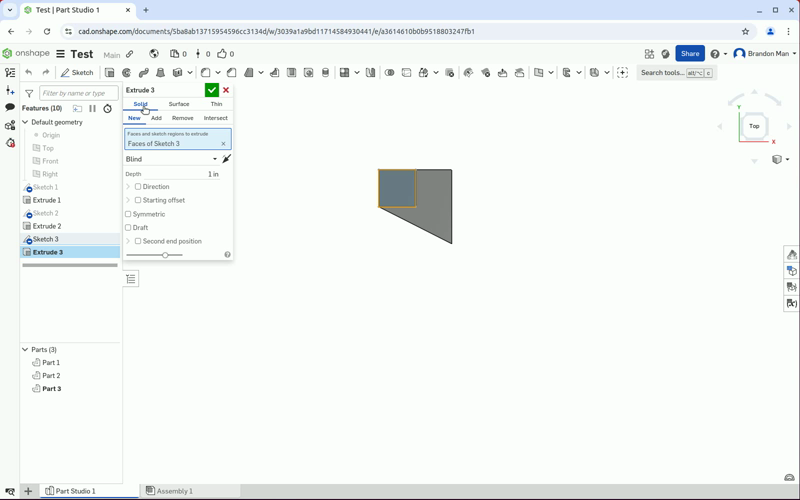
click(143, 106)
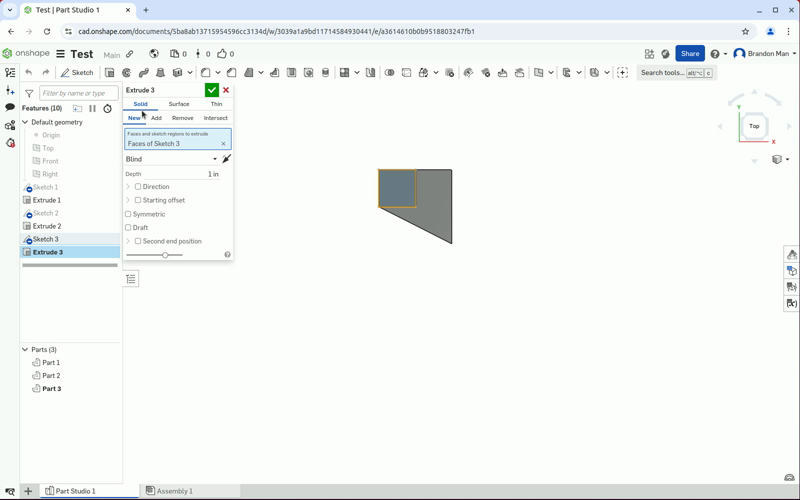
mouse_move(137, 120)
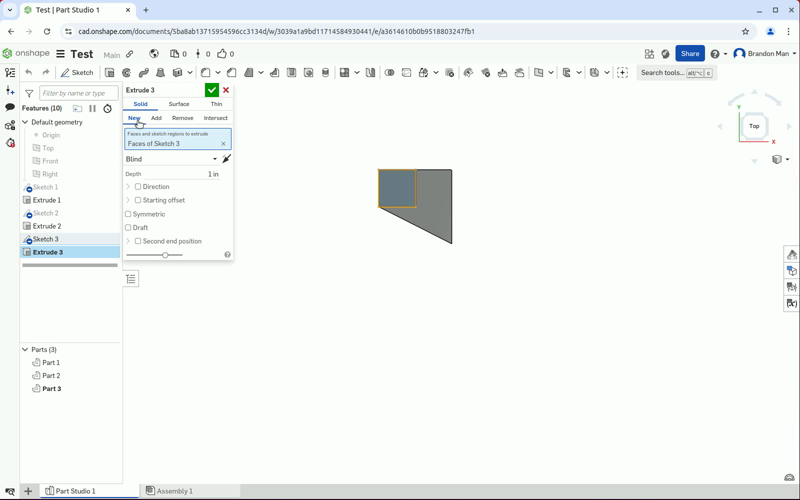
click(137, 120)
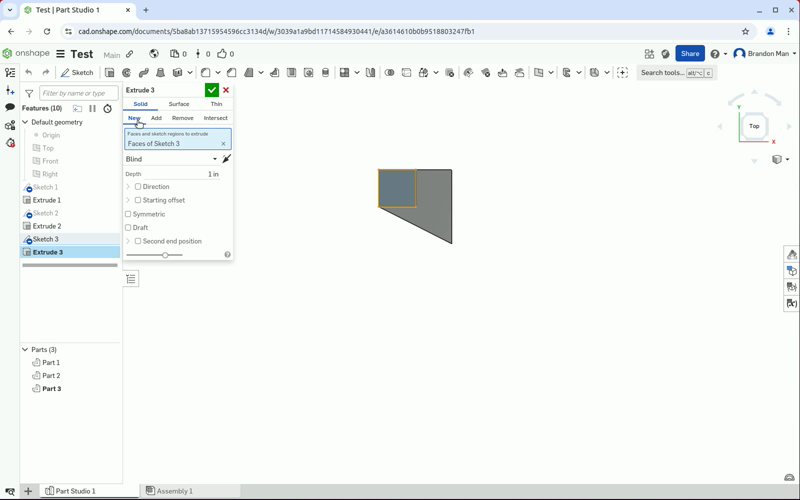
key(tab, 4)
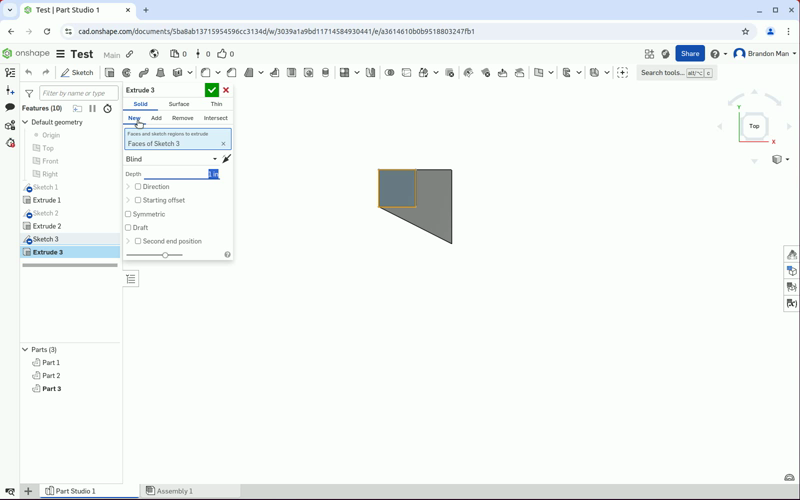
text(11.313)
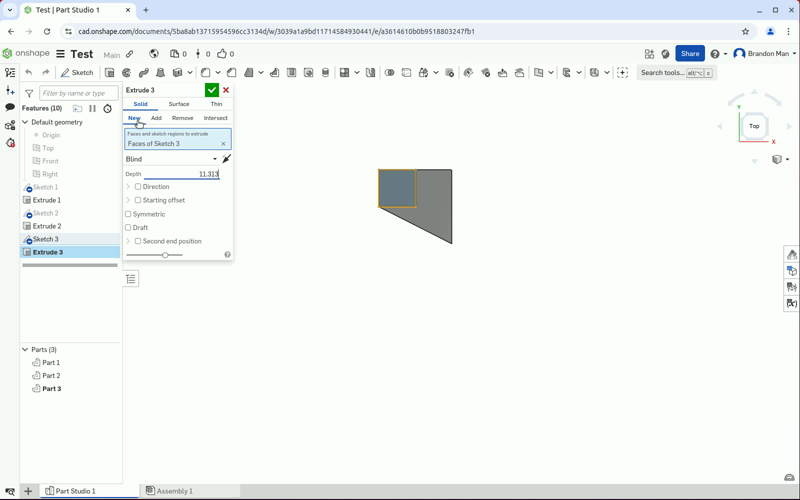
key(enter)
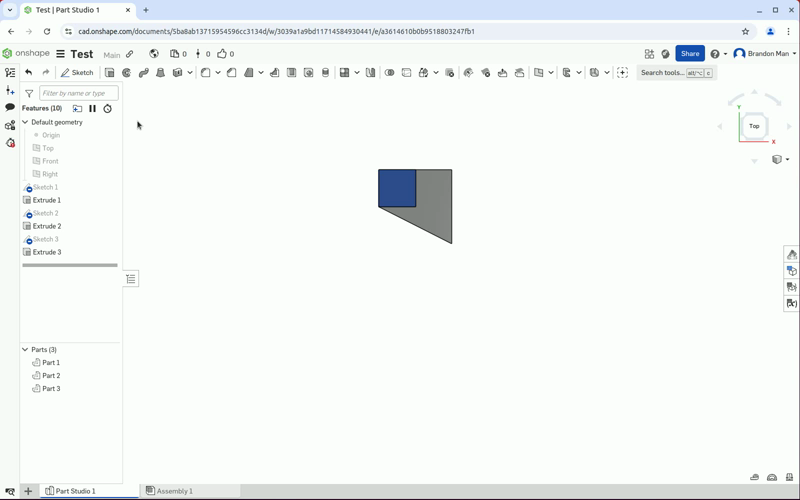
key(shift+h)
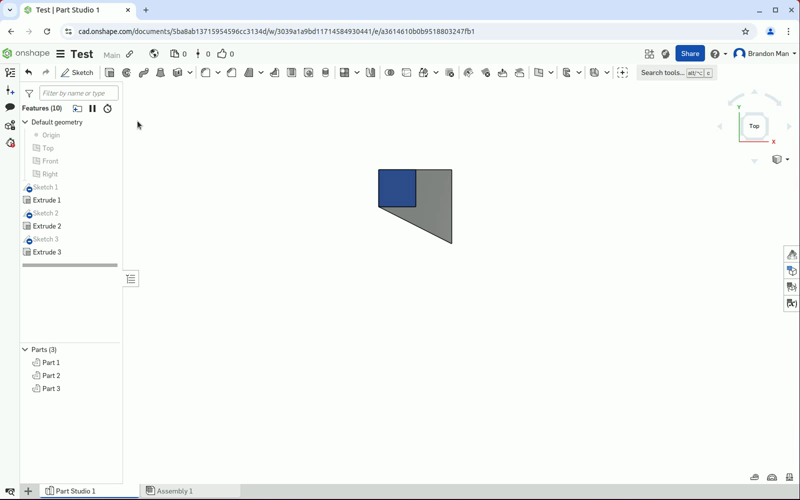
key(shift+h)
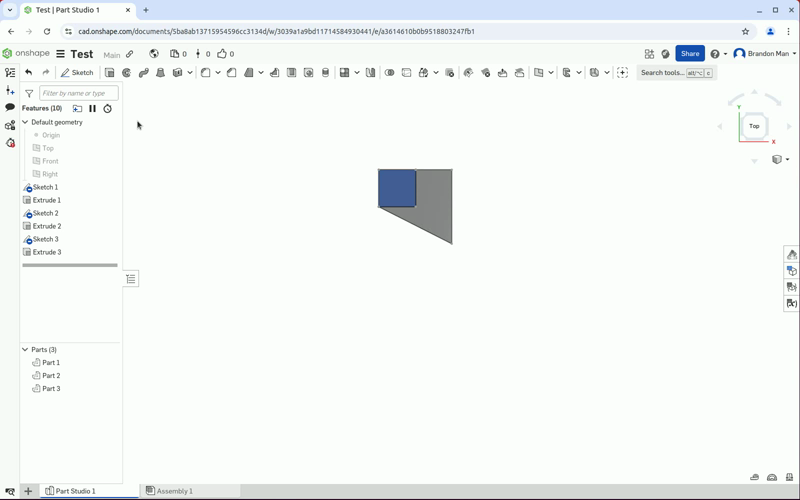
key(shift+7)
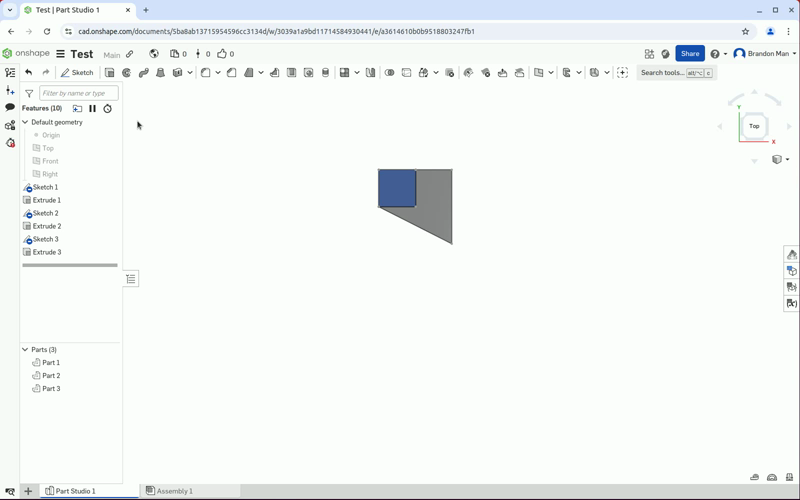
key(up, 3)
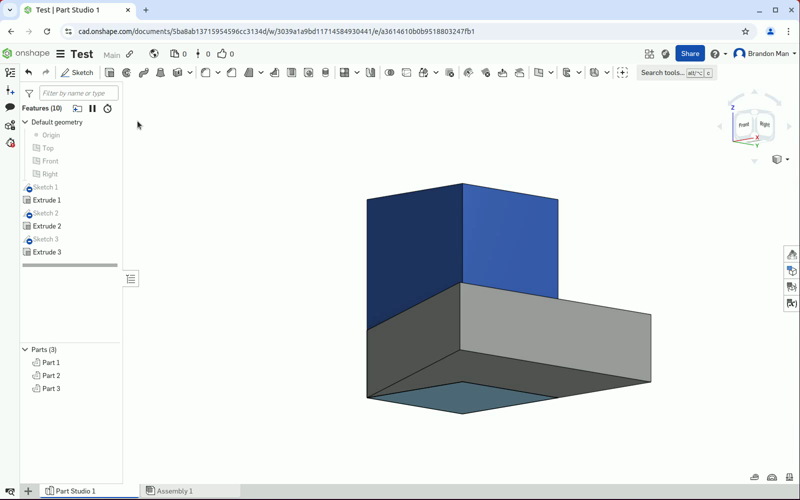
key(left, 3)
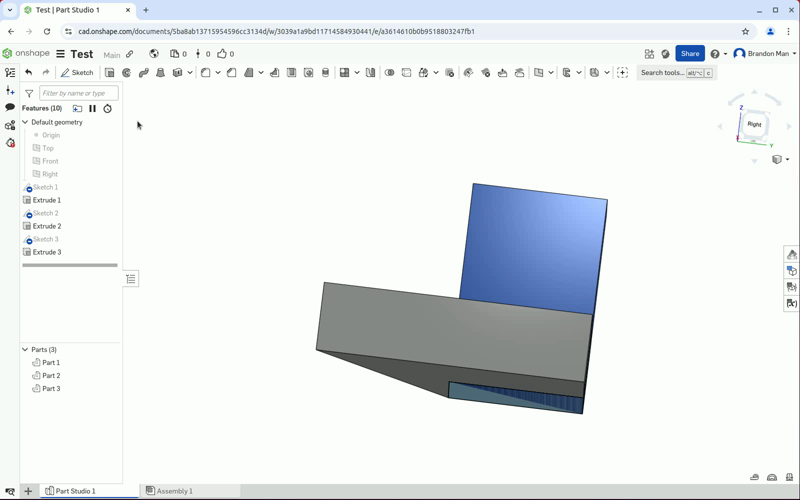
key(right, 3)
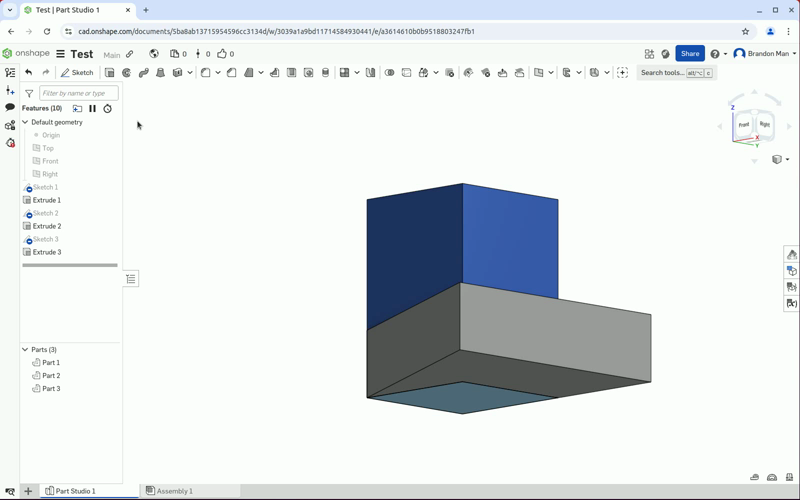
key(down, 3)
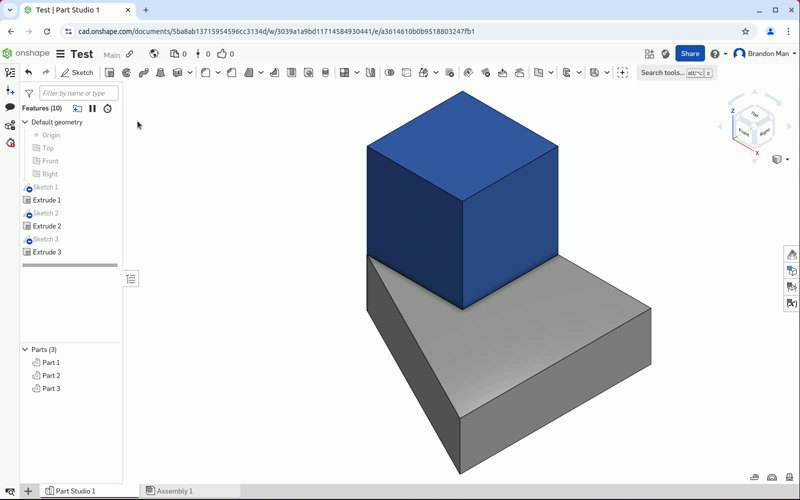
mouse_move(73, 189)
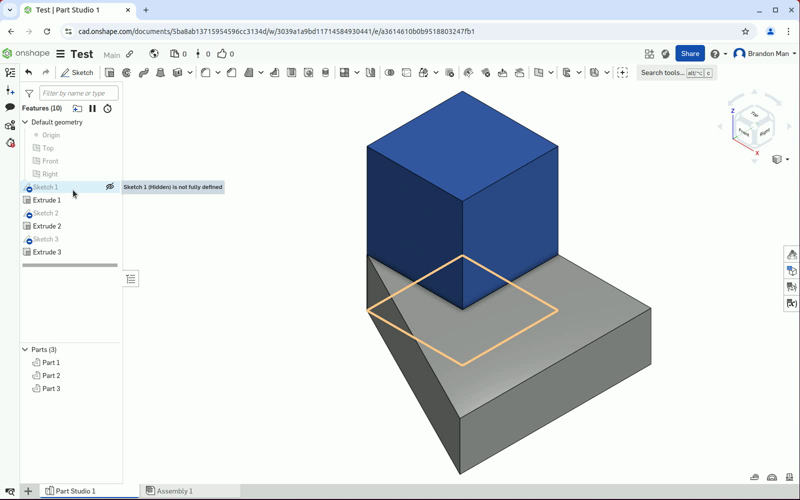
click(73, 189)